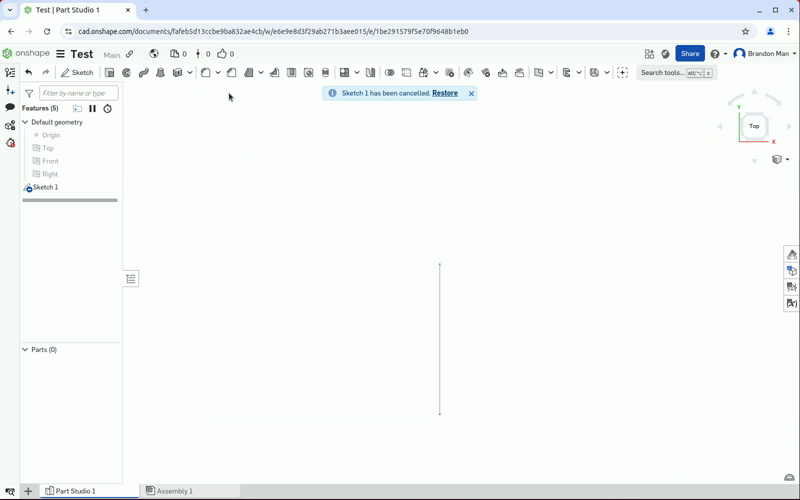
key(shift+h)
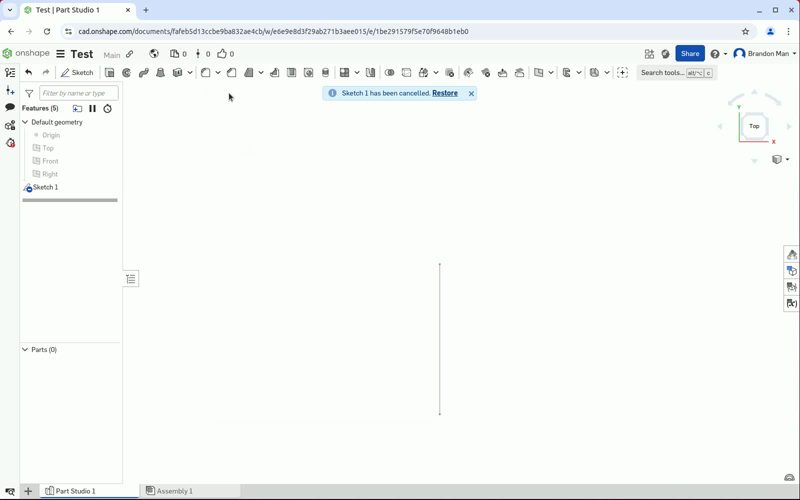
key(shift+s)
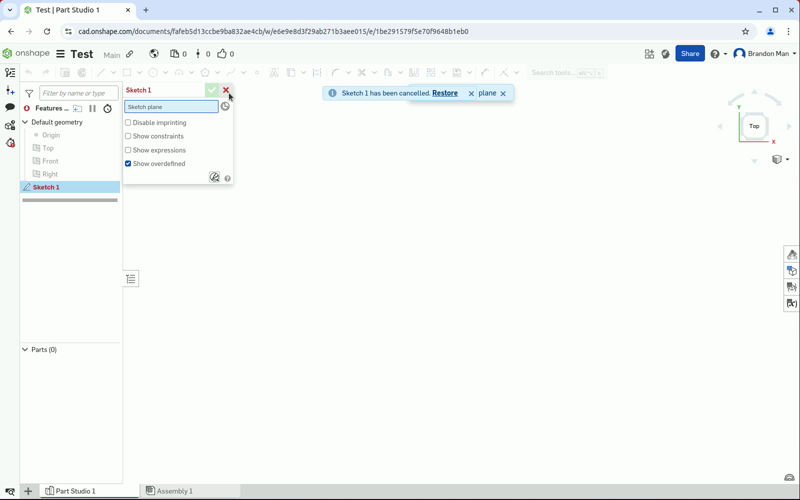
mouse_move(73, 150)
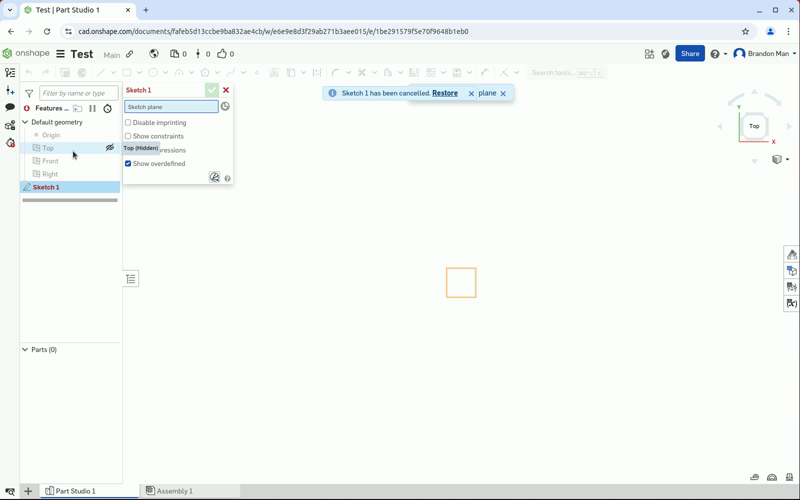
click(73, 150)
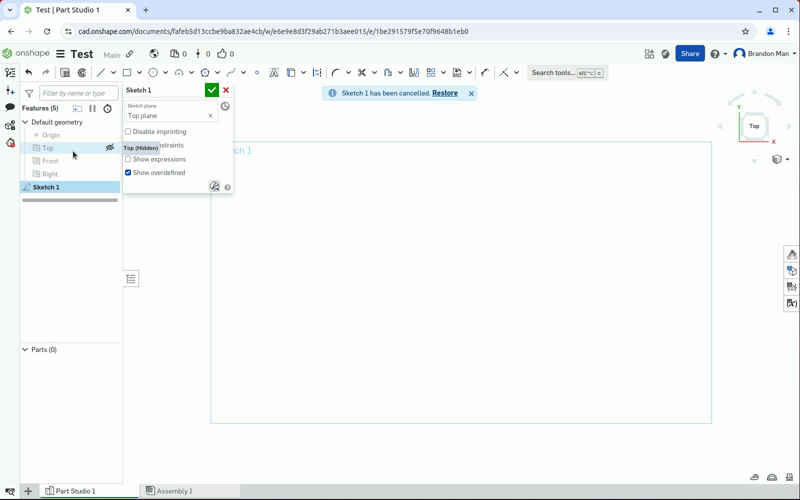
mouse_move(73, 352)
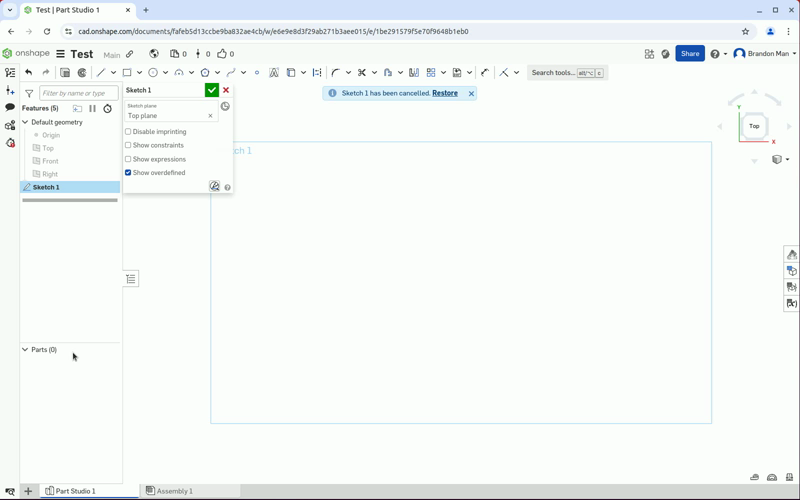
key(y)
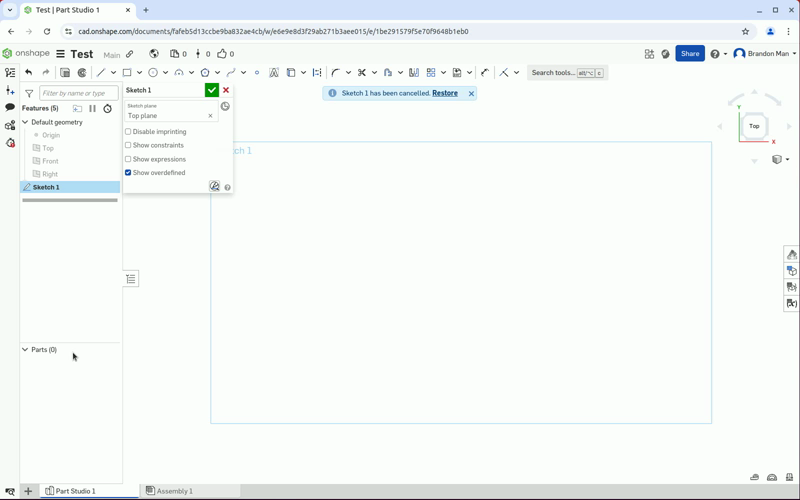
key(c)
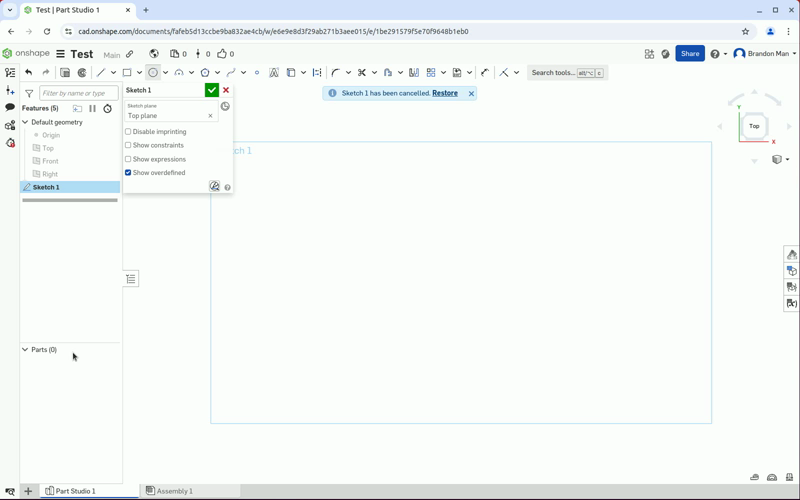
key_down(shift)
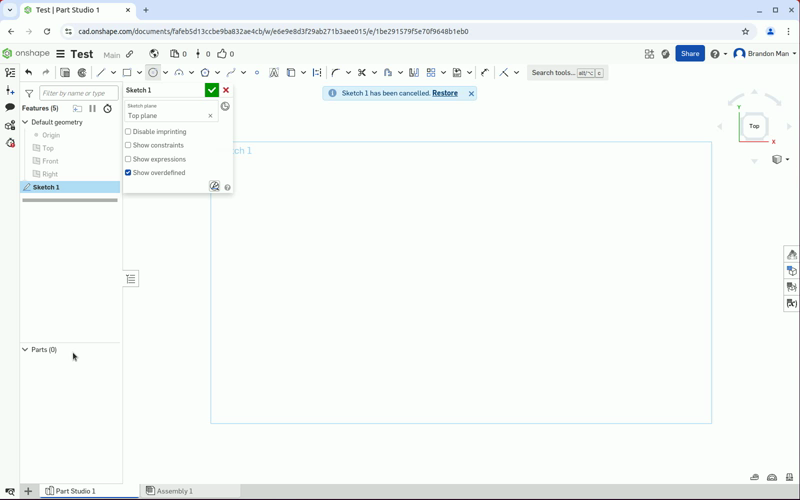
mouse_move(461, 282)
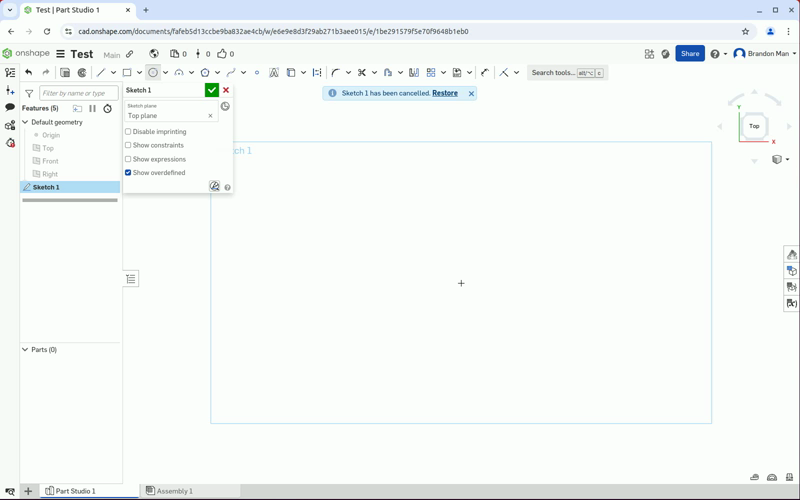
click(461, 282)
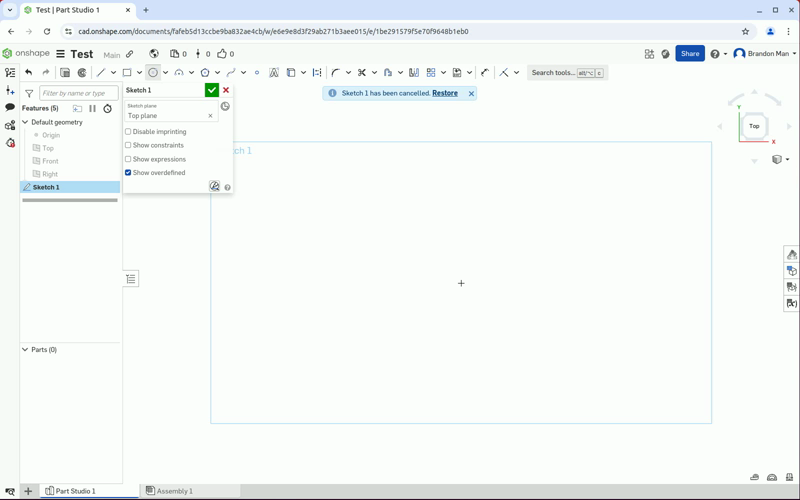
key_up(shift)
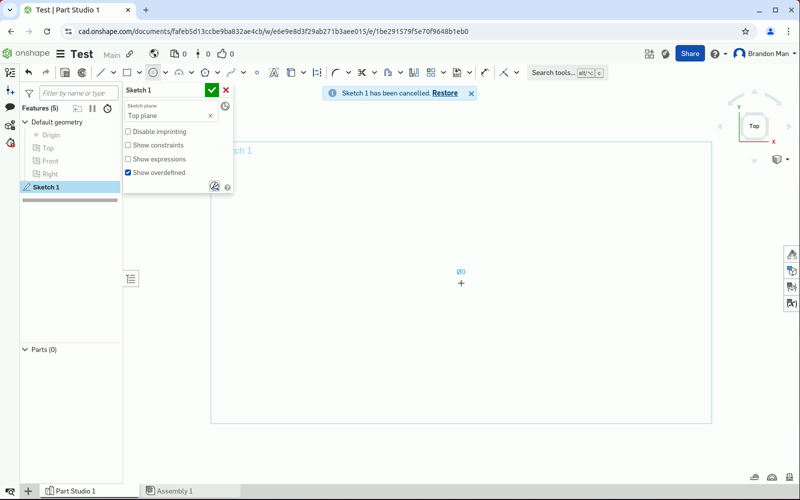
mouse_move(487, 282)
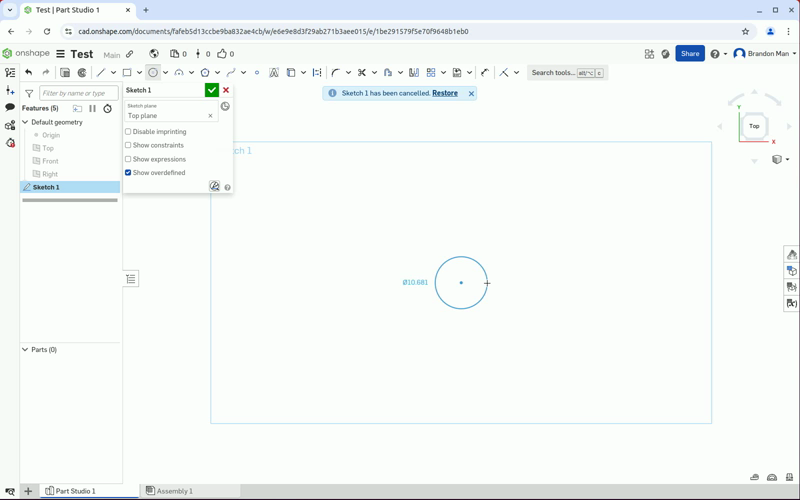
click(487, 282)
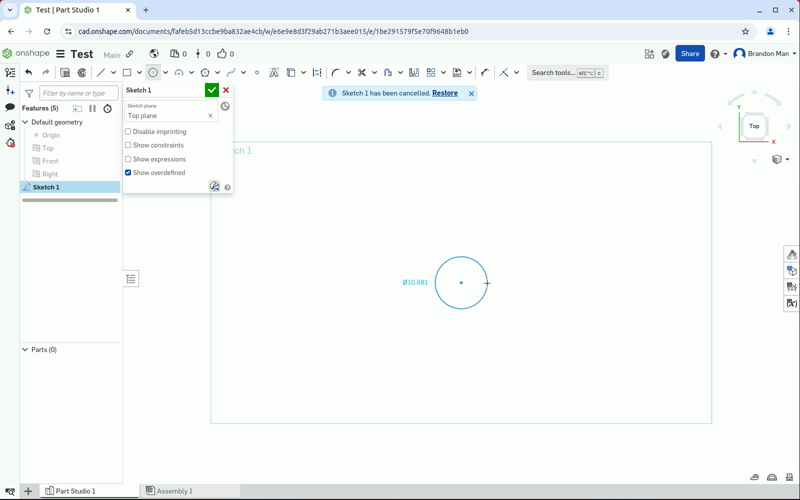
key(esc)
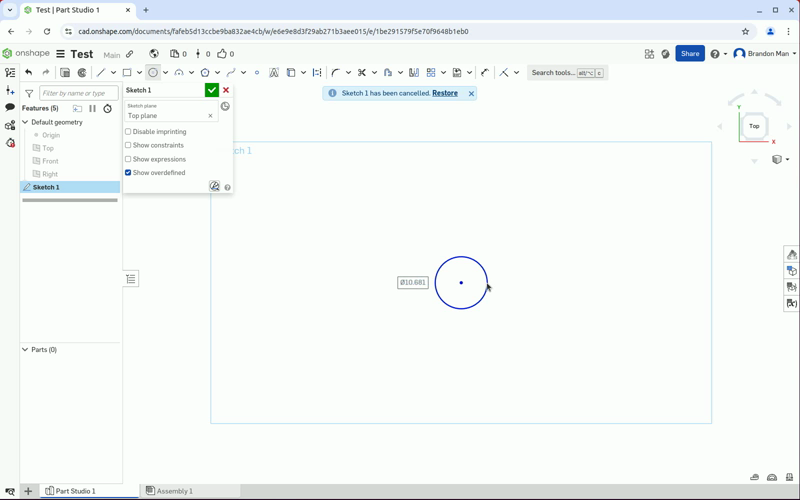
key(c)
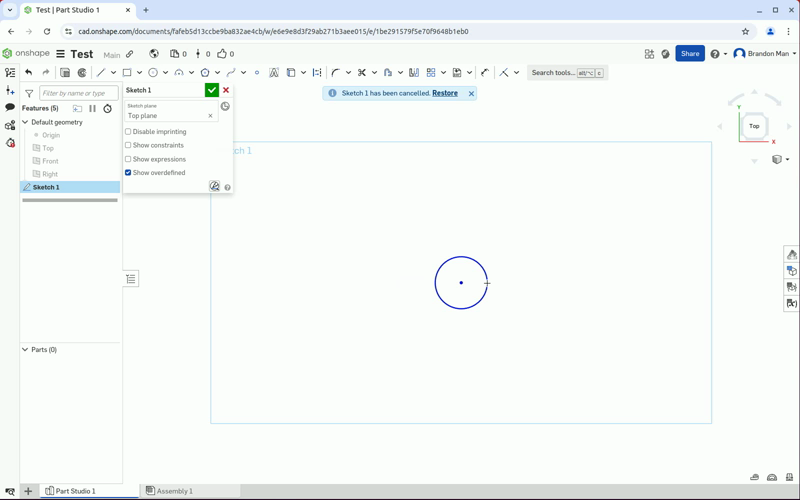
key_down(shift)
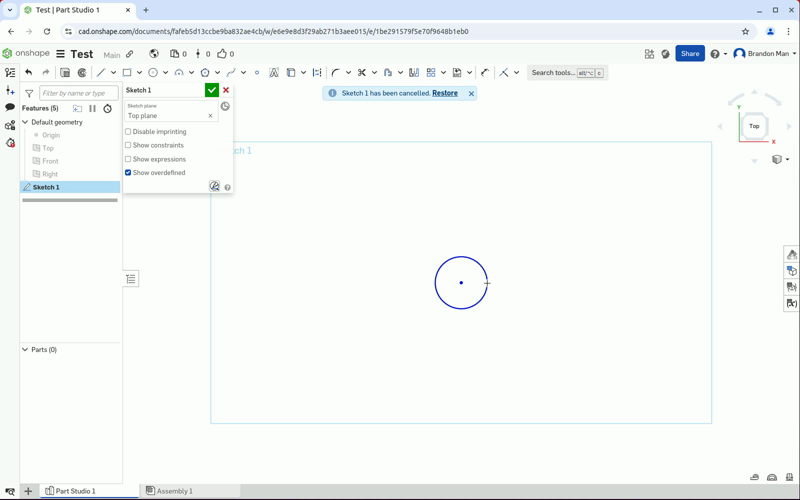
mouse_move(461, 282)
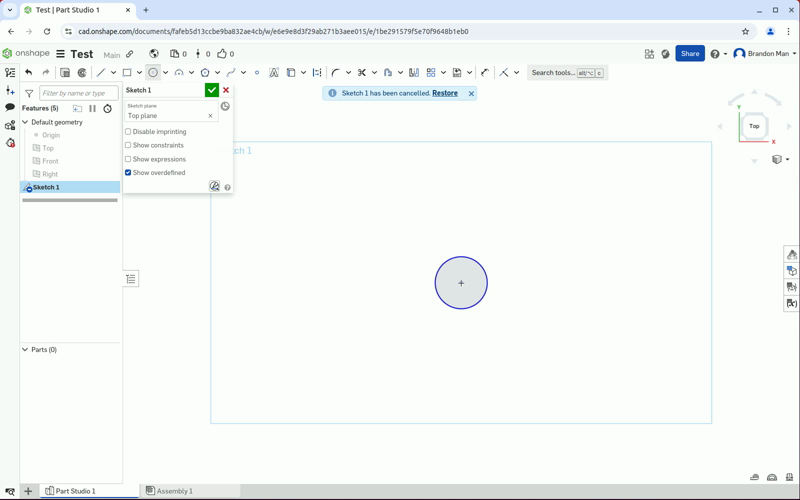
click(461, 282)
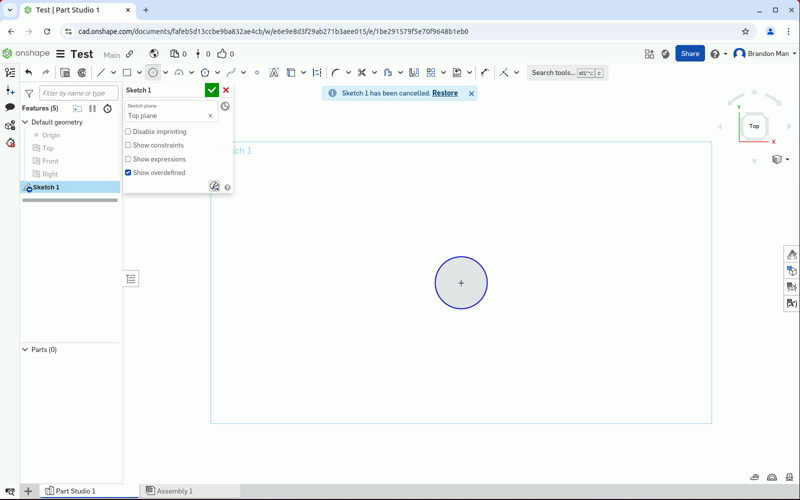
key_up(shift)
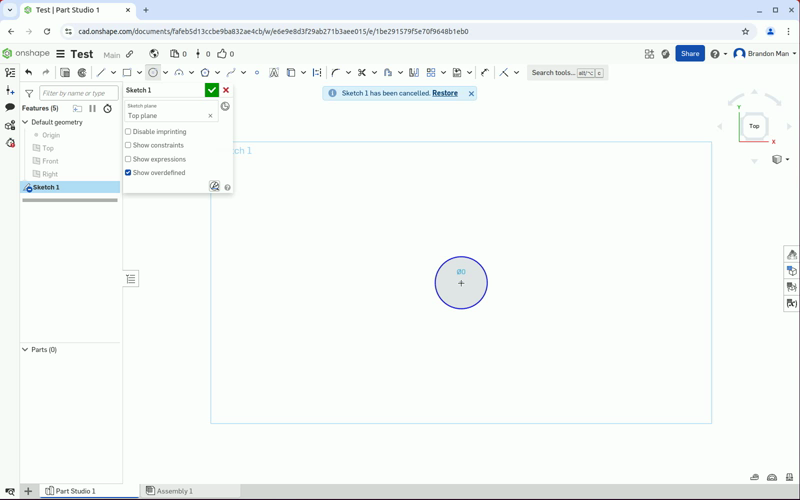
mouse_move(469, 282)
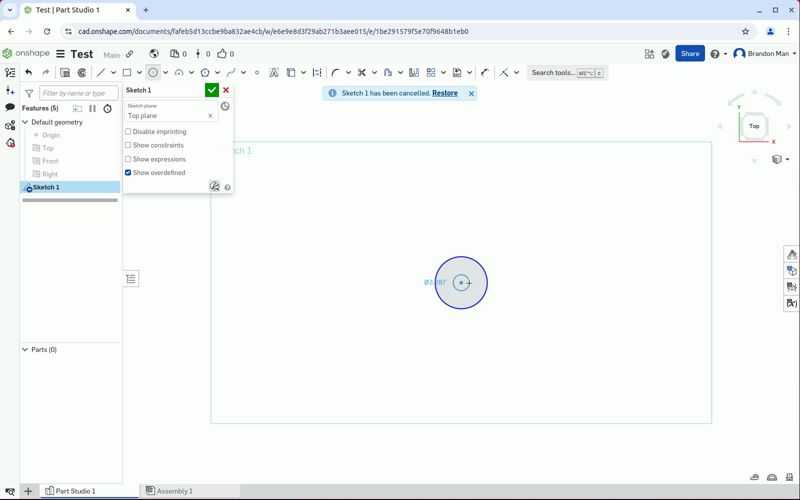
click(469, 282)
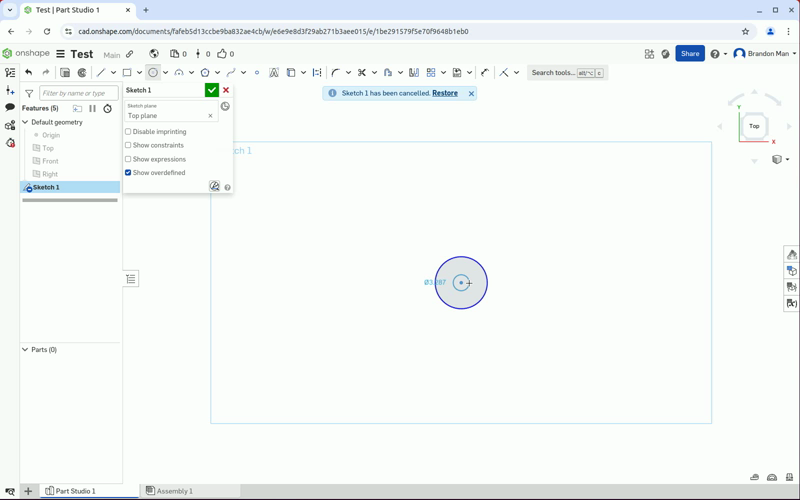
key(esc)
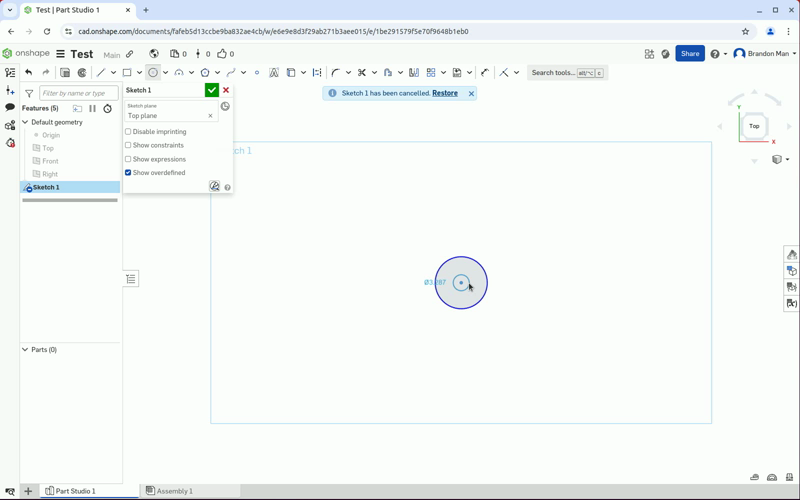
mouse_move(471, 299)
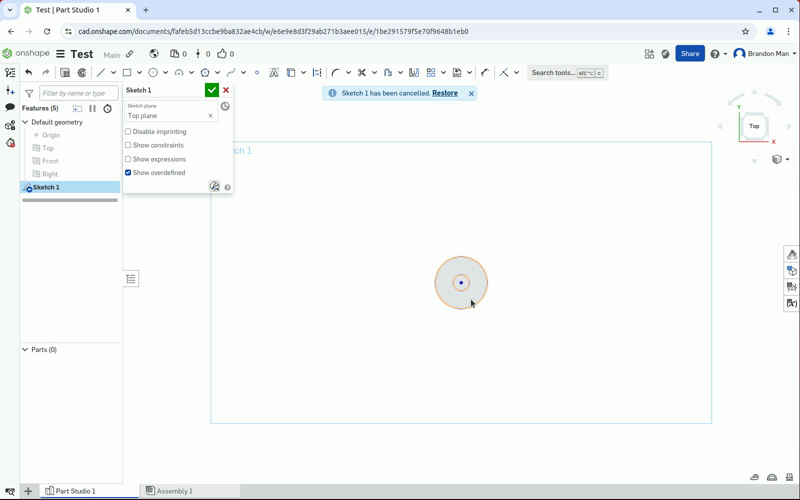
click(471, 299)
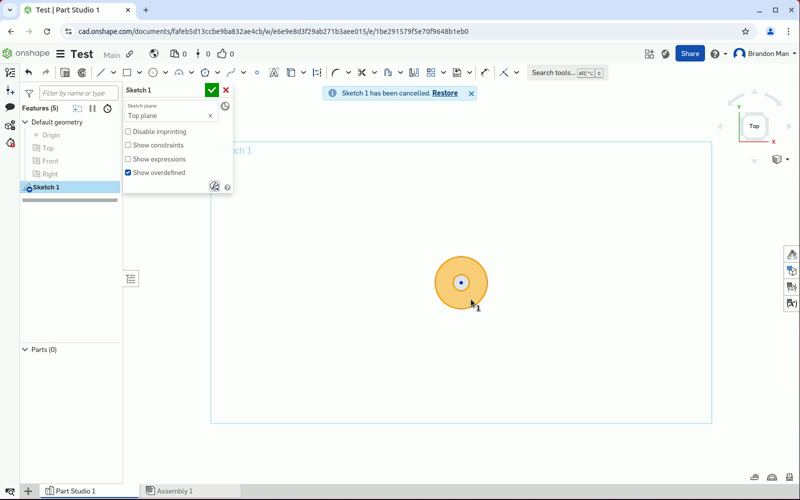
mouse_move(73, 352)
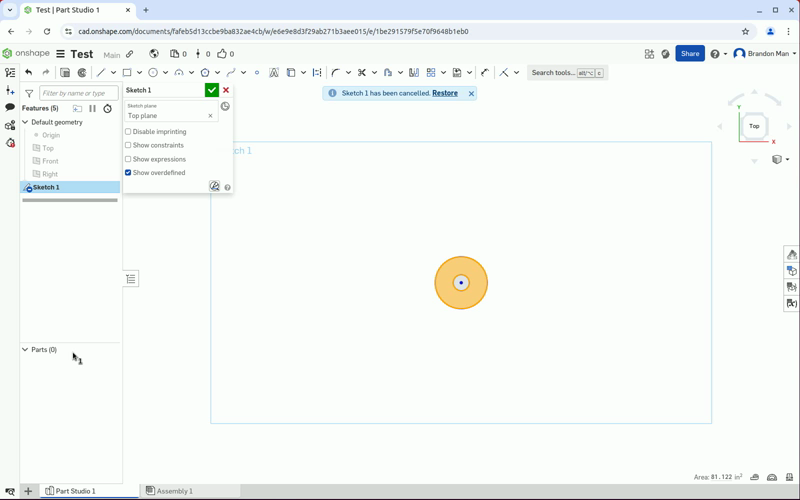
key(shift+y)
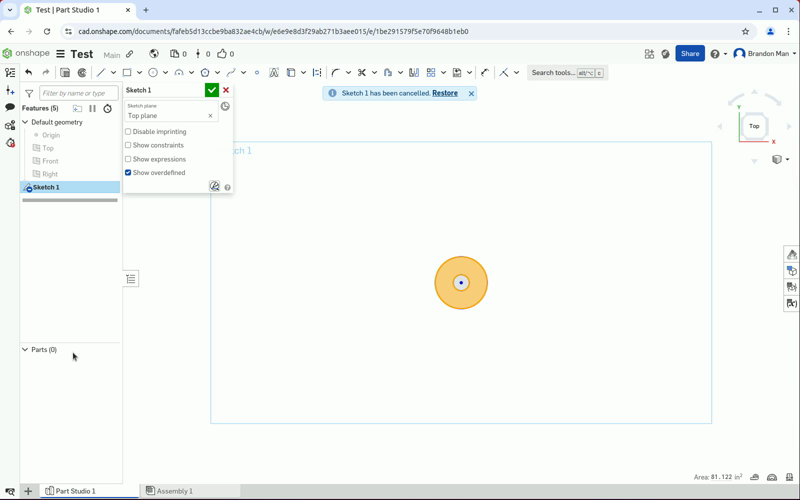
key(shift+e)
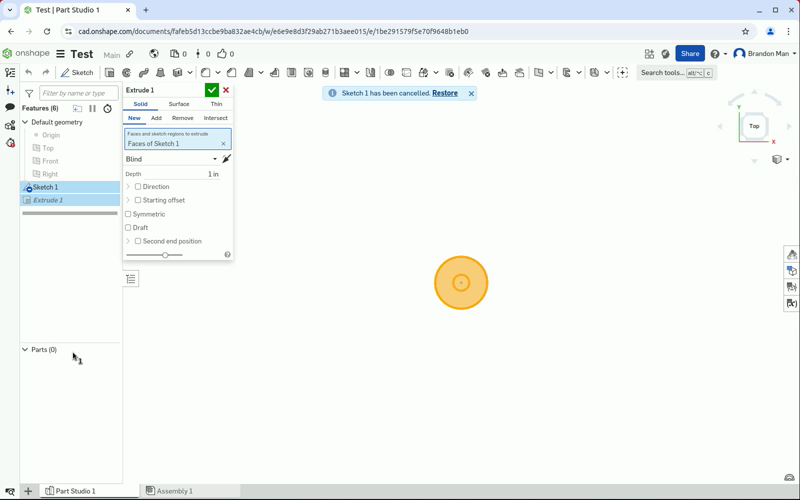
mouse_move(143, 106)
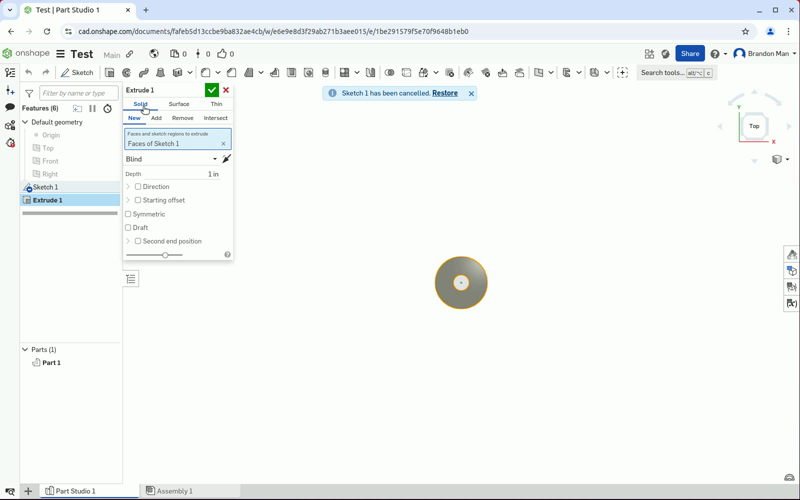
click(143, 106)
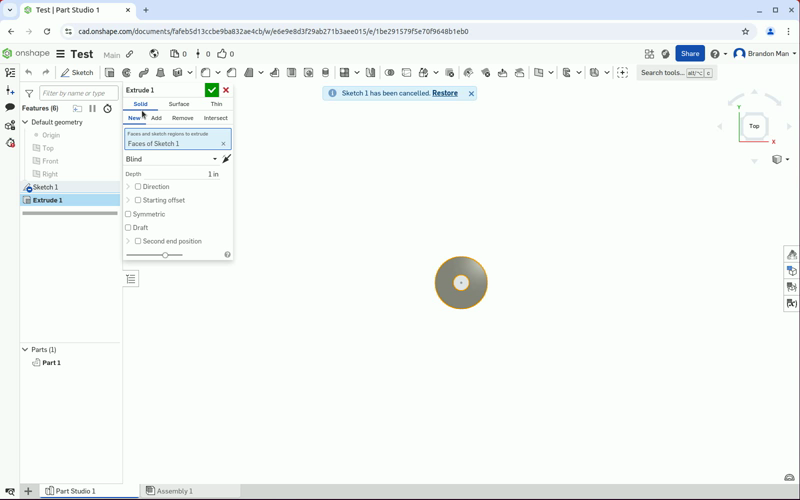
mouse_move(137, 120)
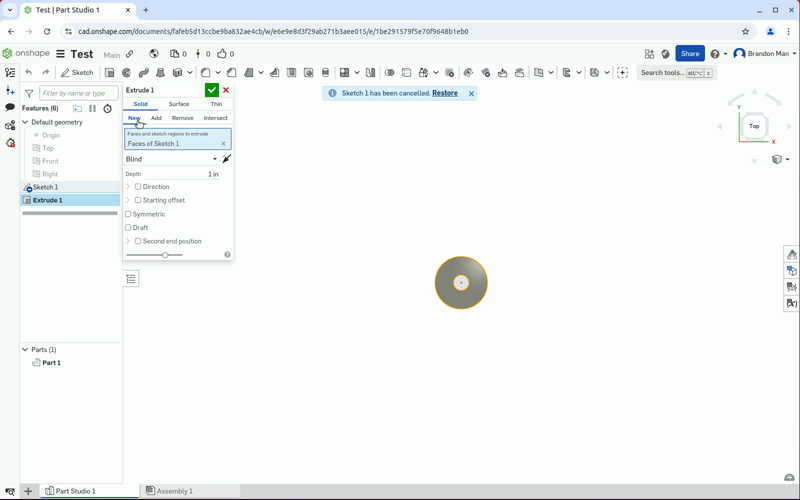
click(137, 120)
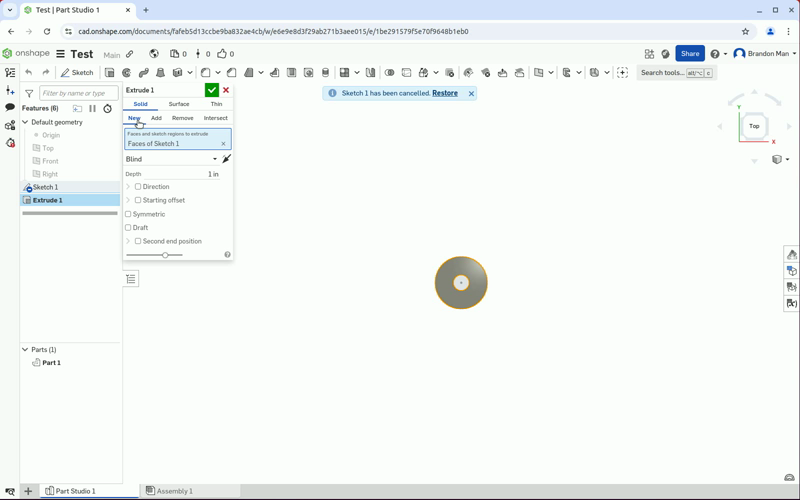
key(tab, 4)
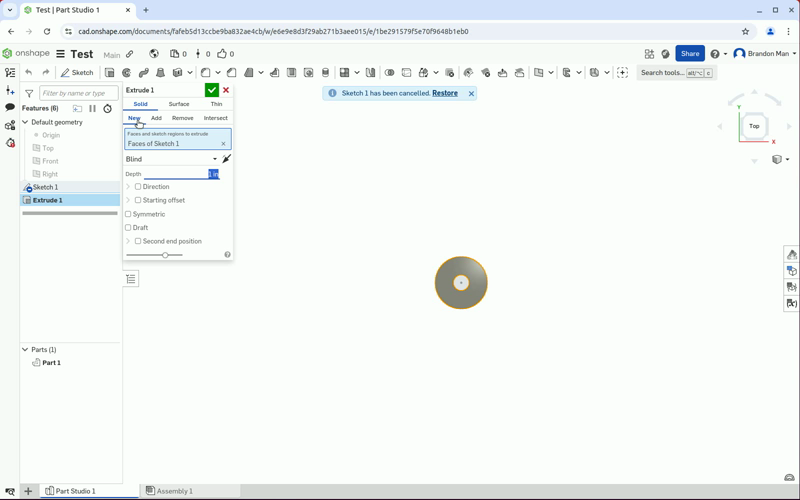
text(12.998)
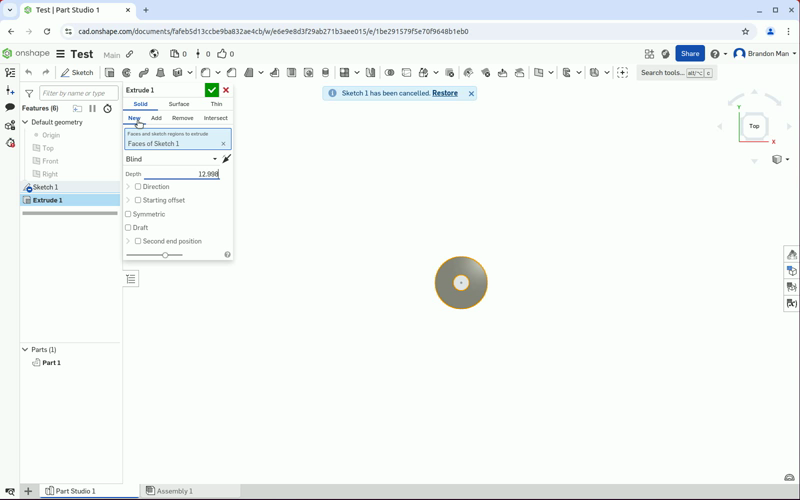
key(enter)
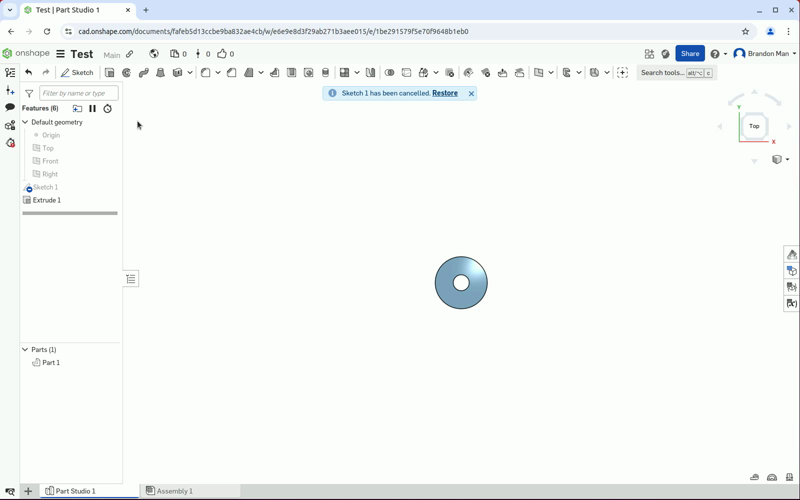
key(shift+h)
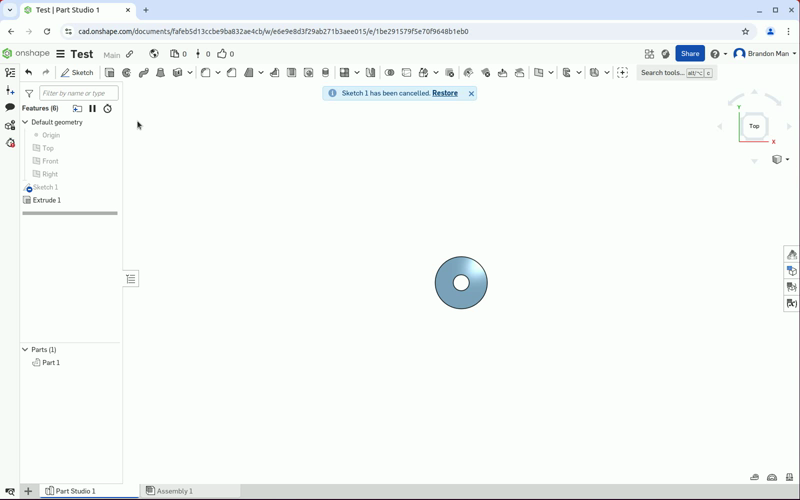
key(shift+h)
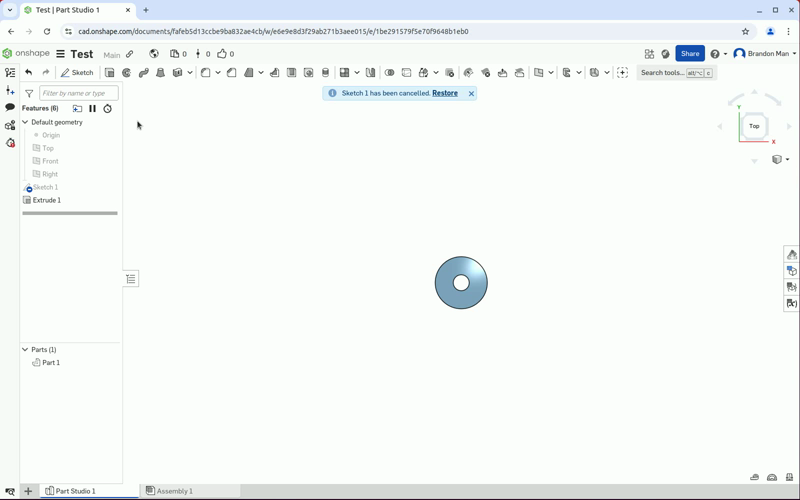
mouse_move(73, 189)
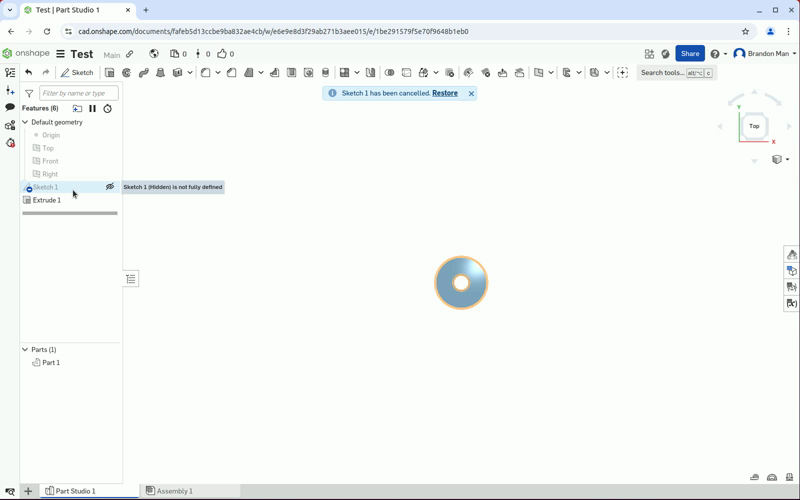
click(73, 189)
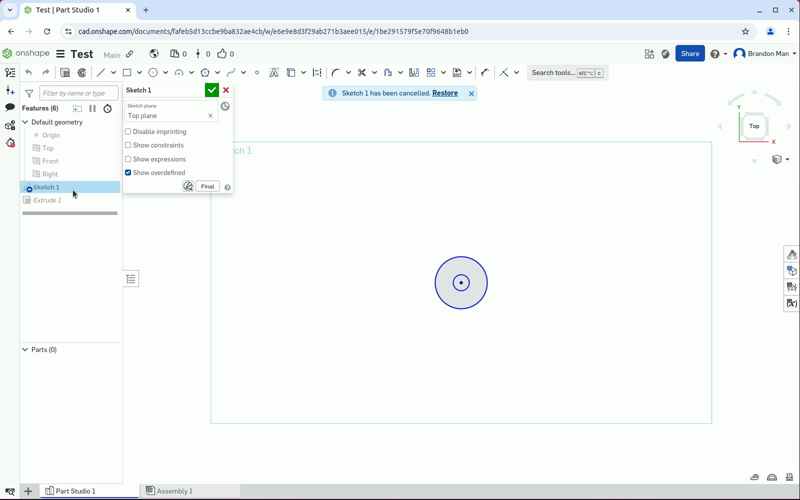
mouse_move(229, 92)
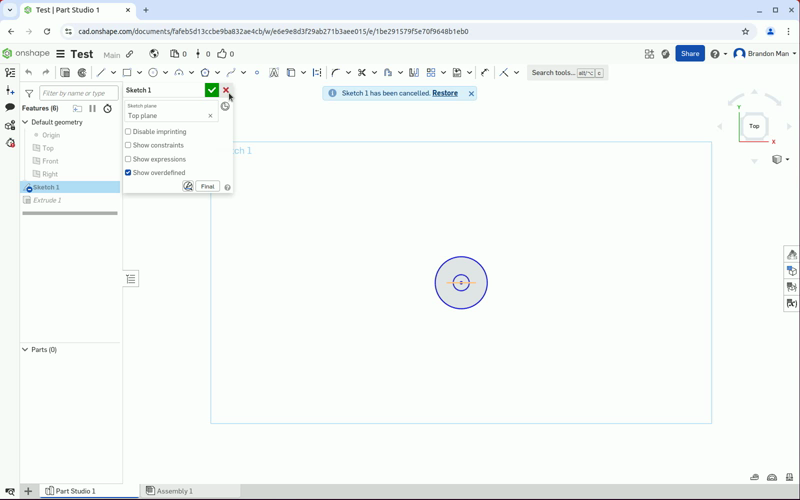
click(229, 92)
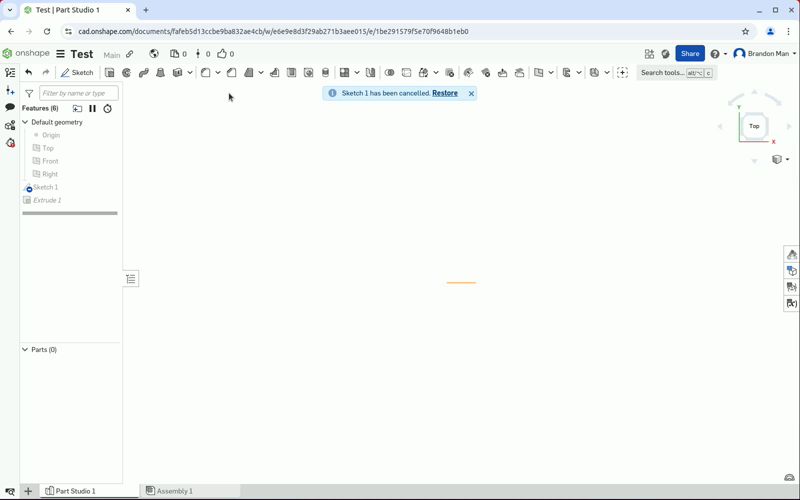
mouse_move(541, 75)
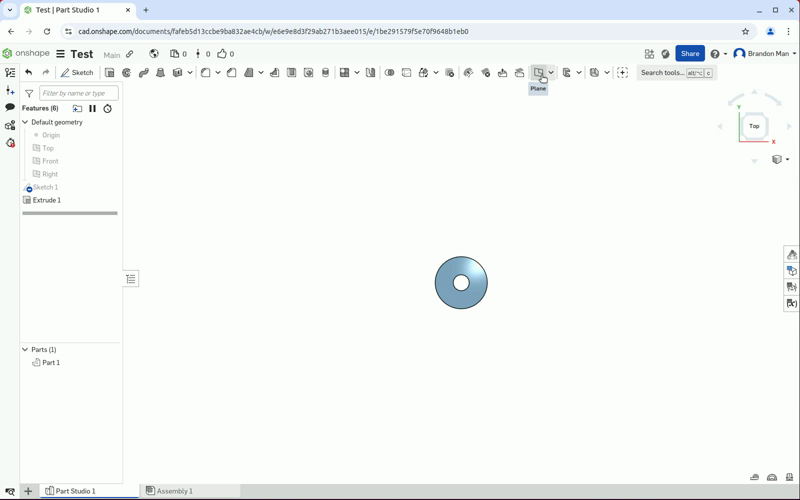
click(541, 75)
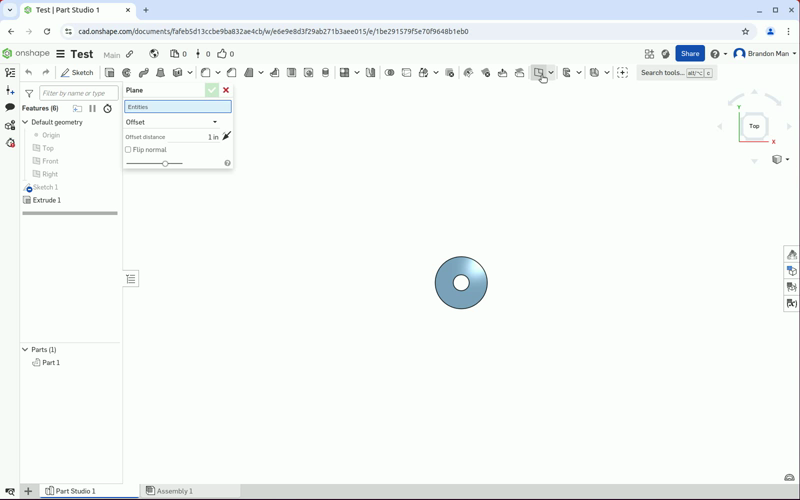
mouse_move(73, 150)
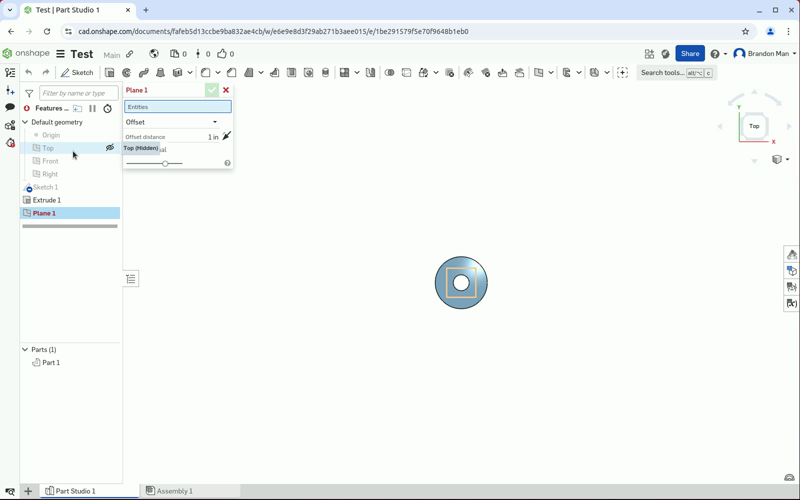
click(73, 150)
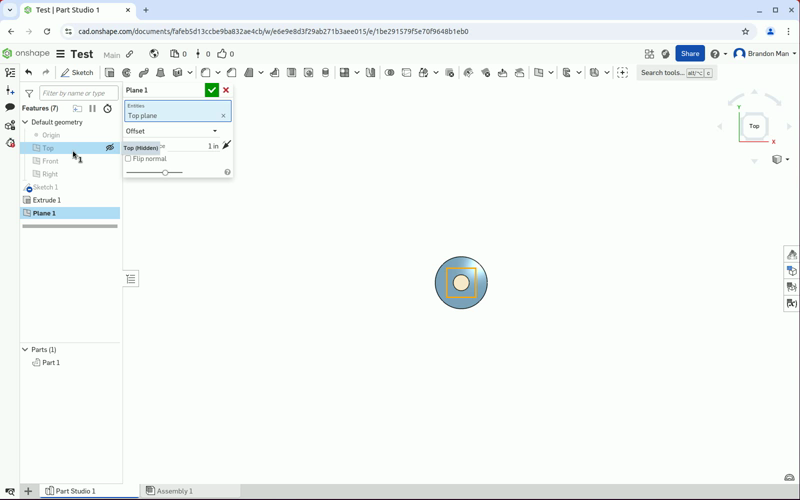
key(tab, 2)
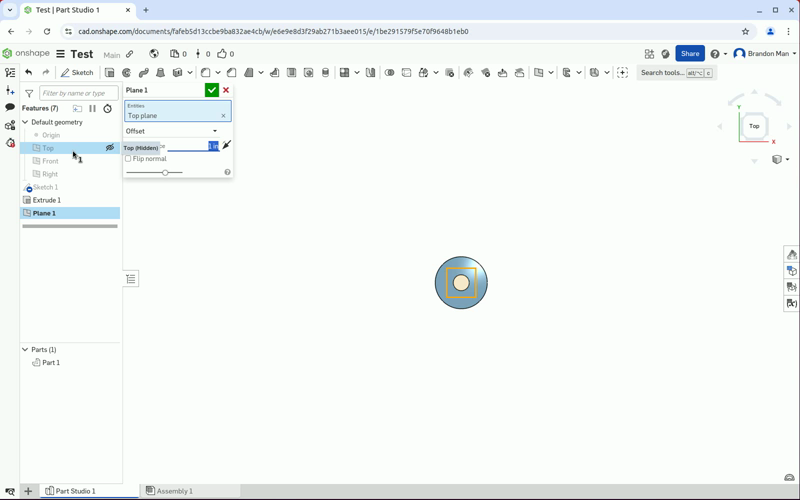
text(13.002)
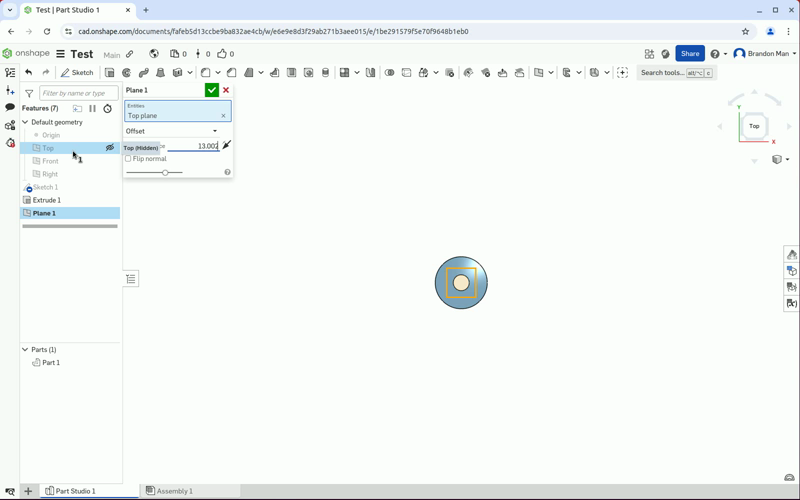
key(enter, 2)
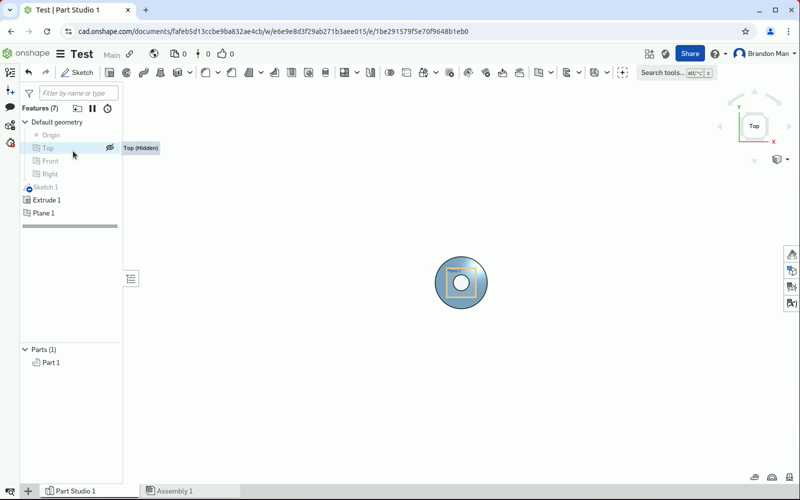
key(shift+s)
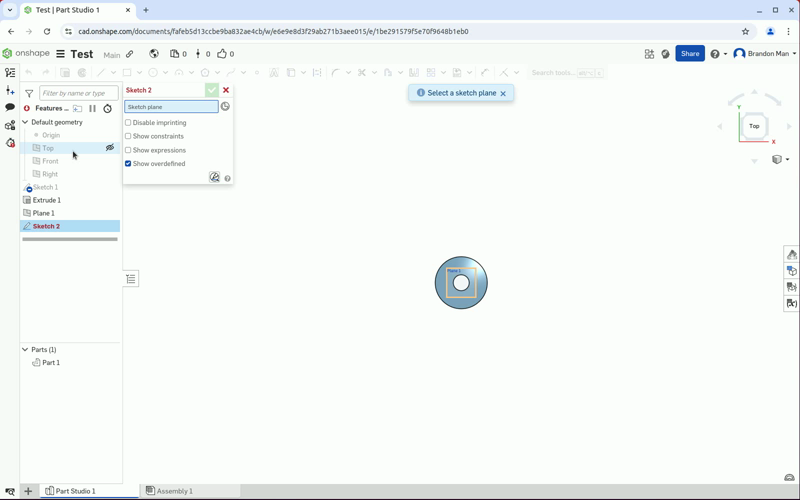
mouse_move(73, 215)
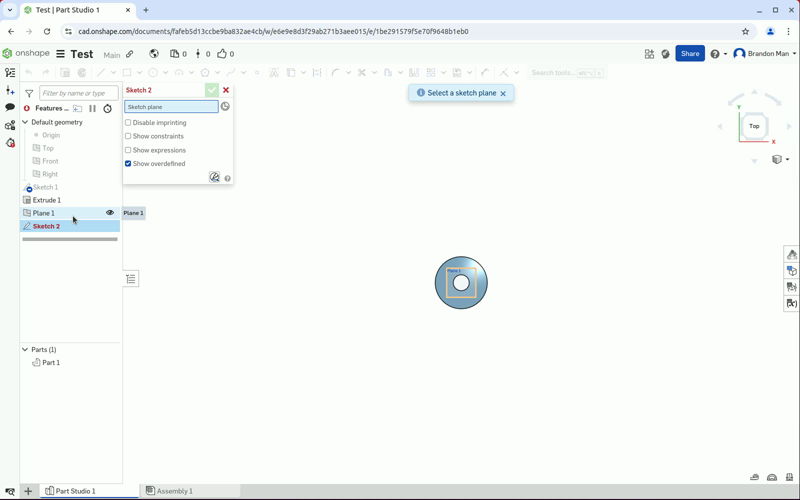
click(73, 215)
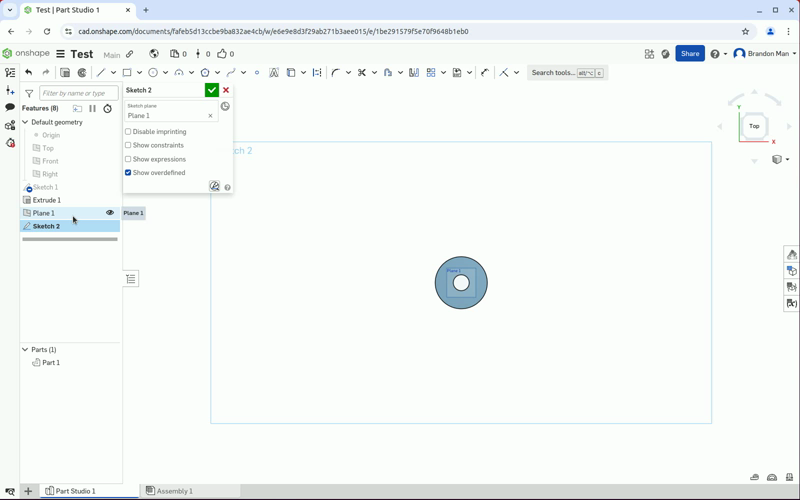
mouse_move(73, 352)
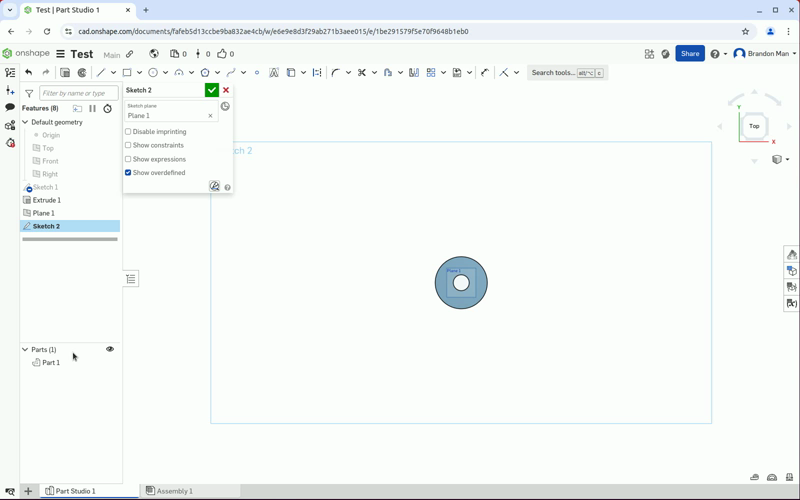
key(y)
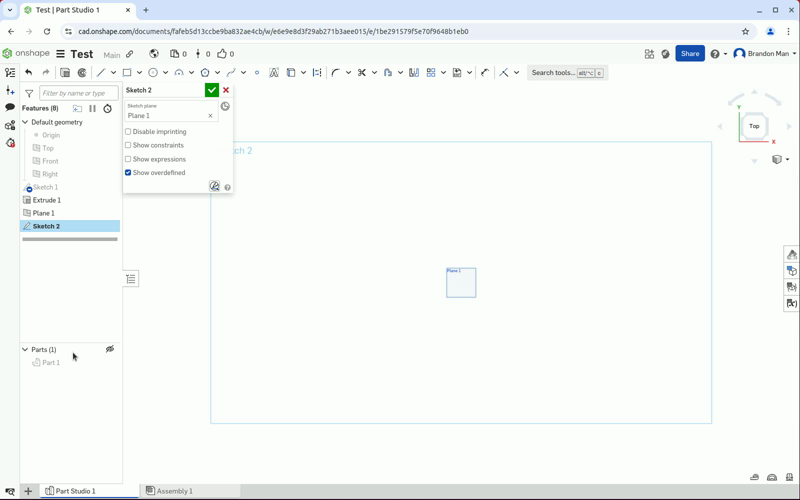
key(c)
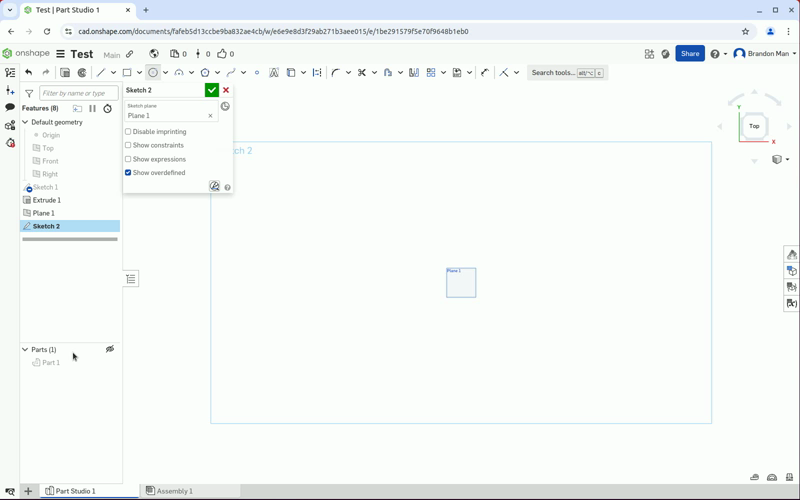
key_down(shift)
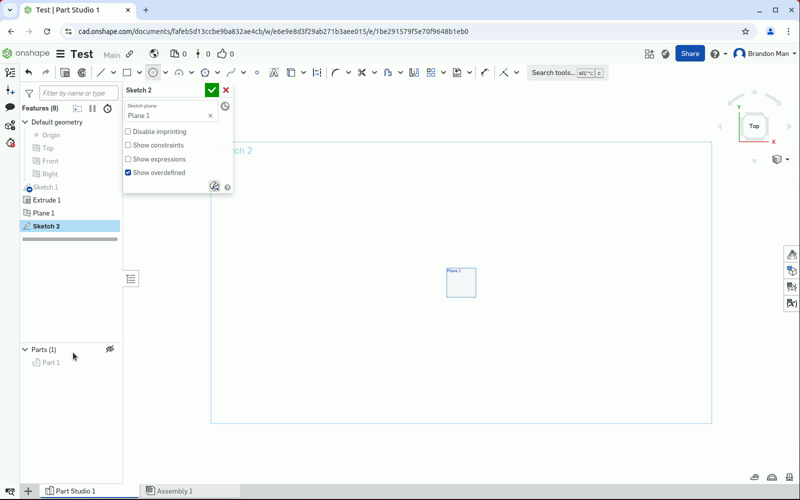
mouse_move(461, 282)
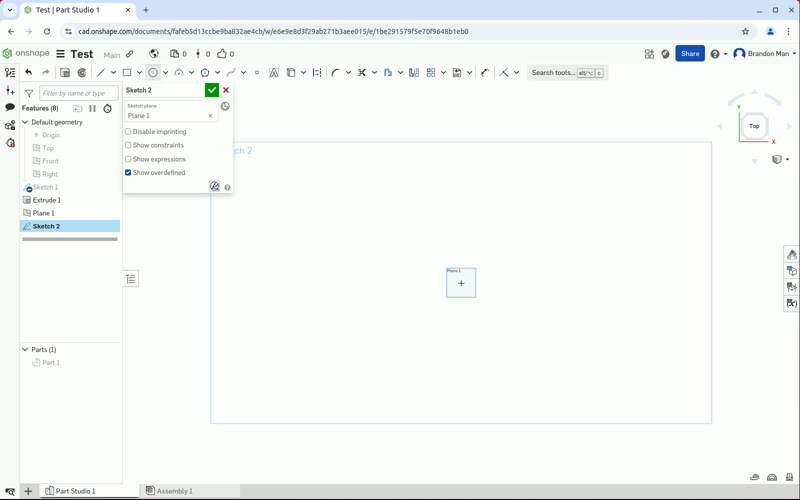
click(461, 282)
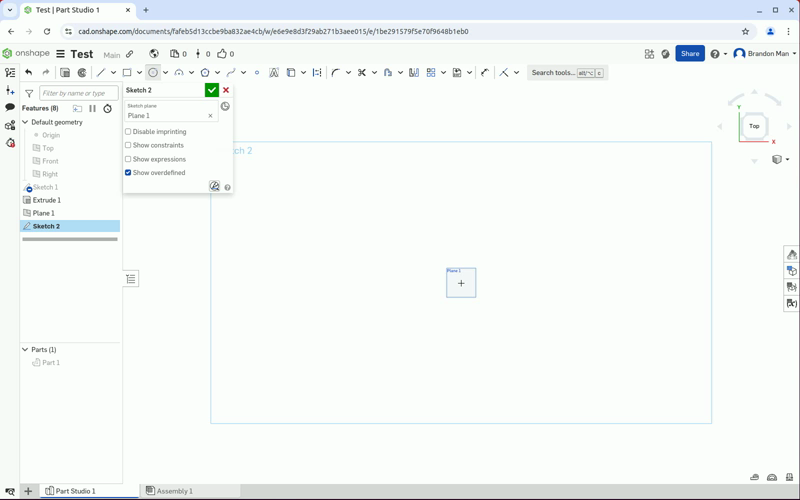
key_up(shift)
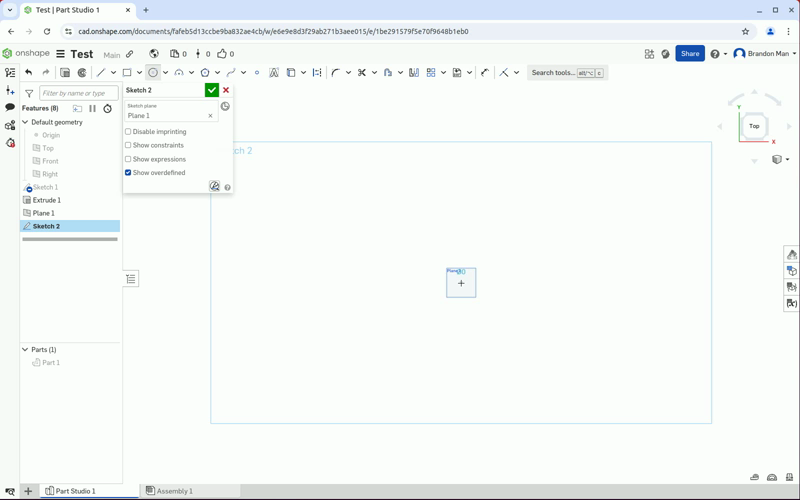
mouse_move(487, 282)
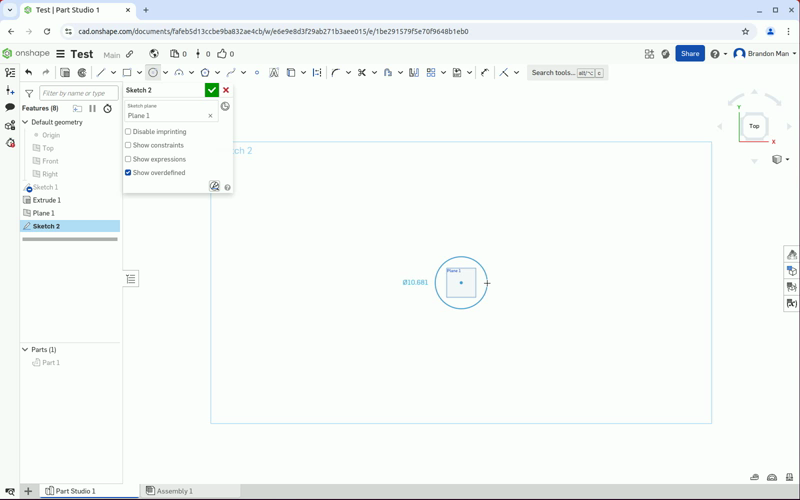
click(487, 282)
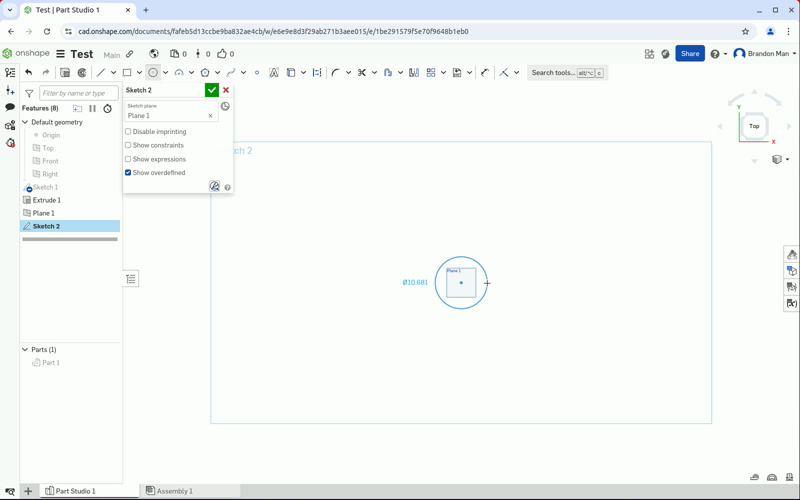
key(esc)
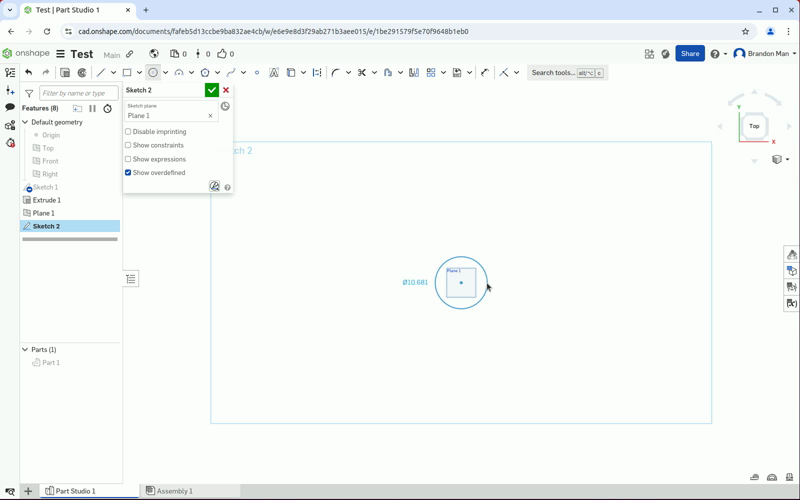
key(c)
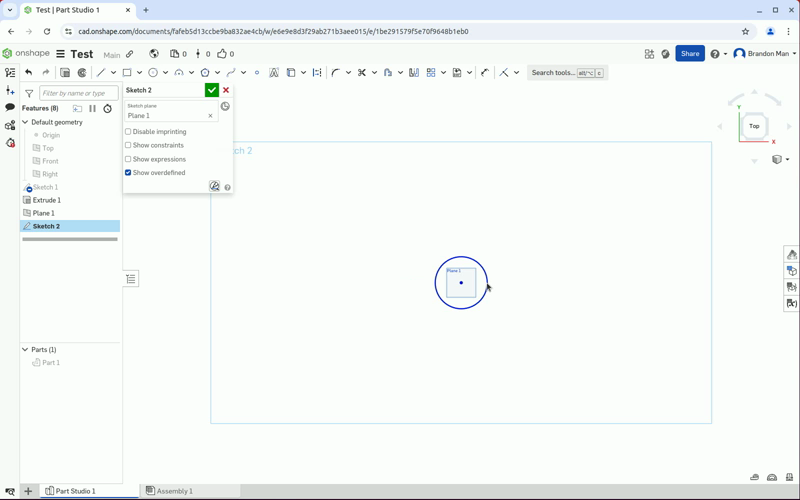
key_down(shift)
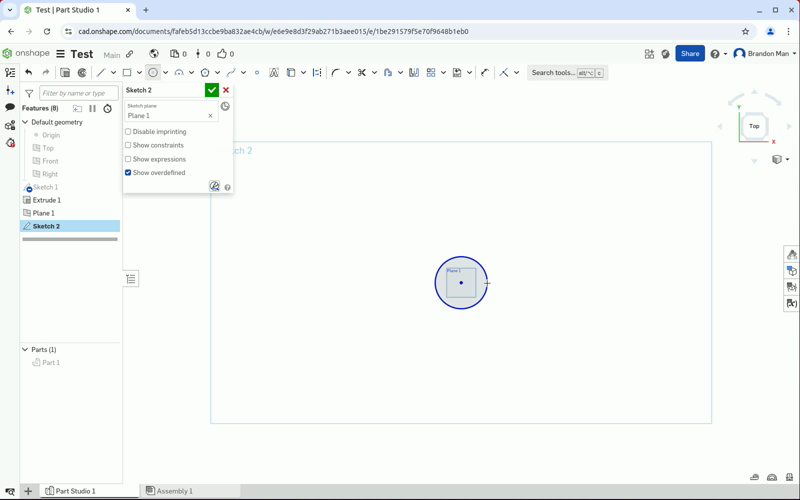
mouse_move(461, 282)
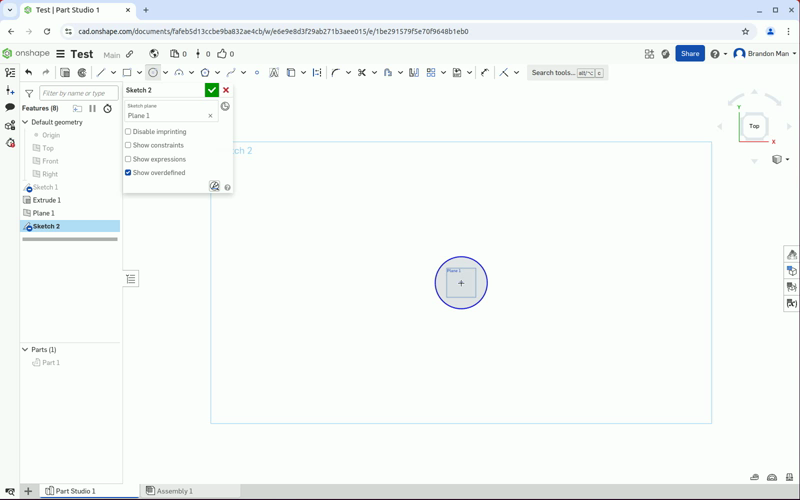
click(461, 282)
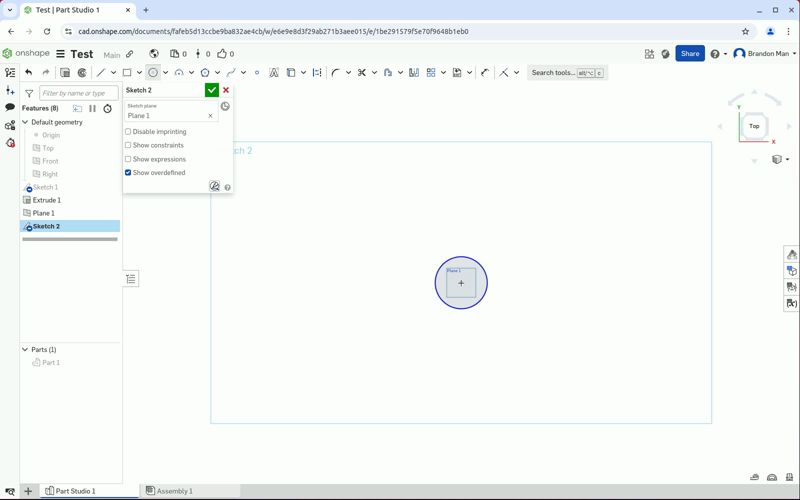
key_up(shift)
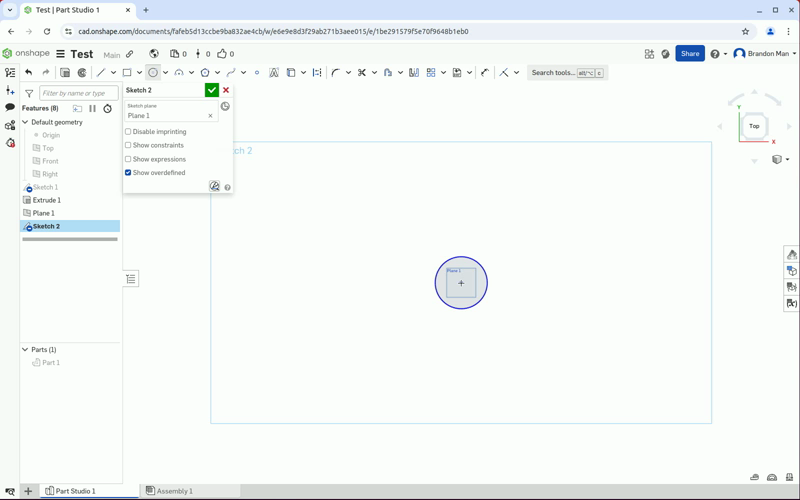
mouse_move(479, 282)
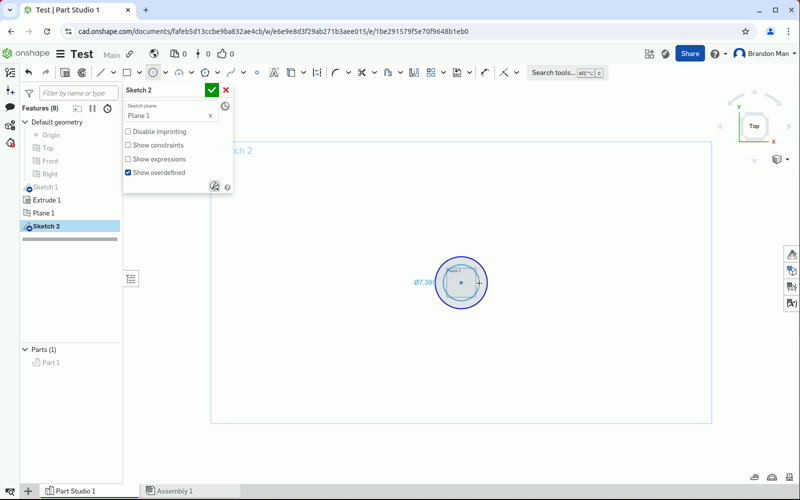
click(479, 282)
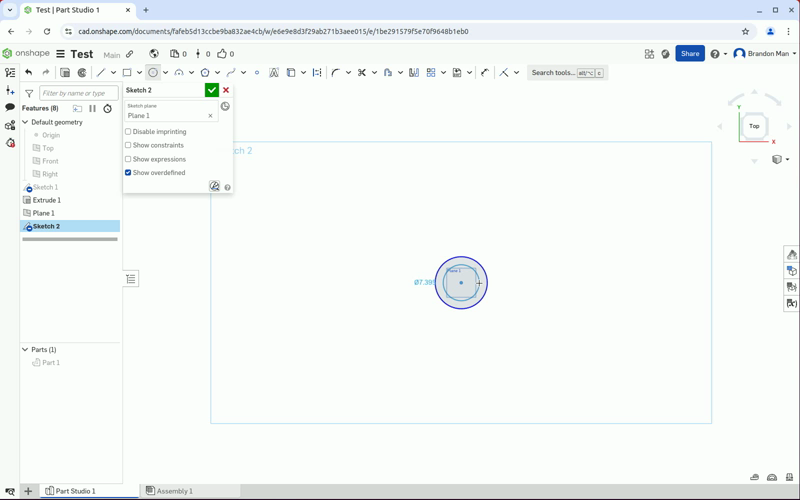
key(esc)
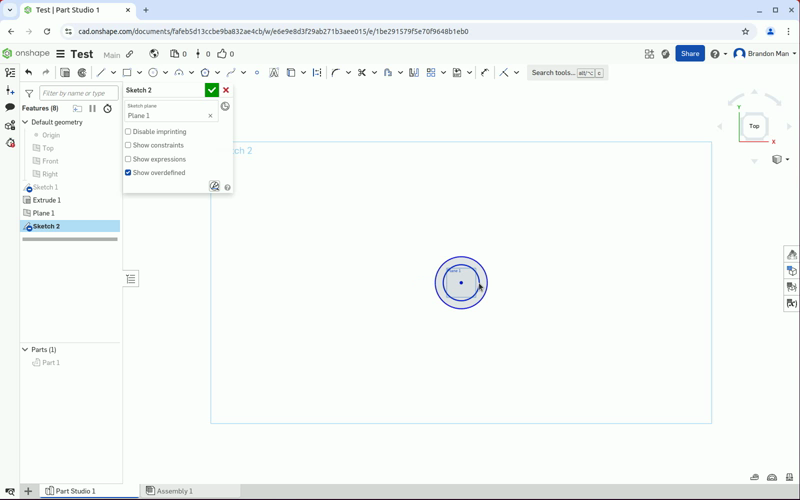
mouse_move(439, 278)
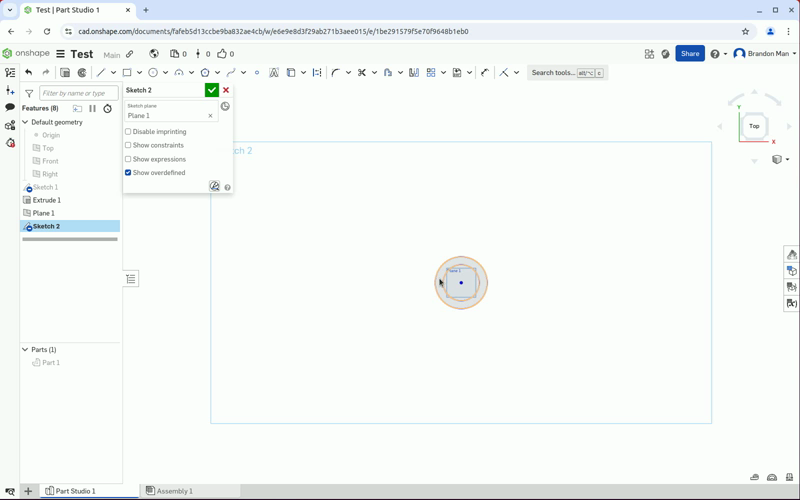
scroll(6)
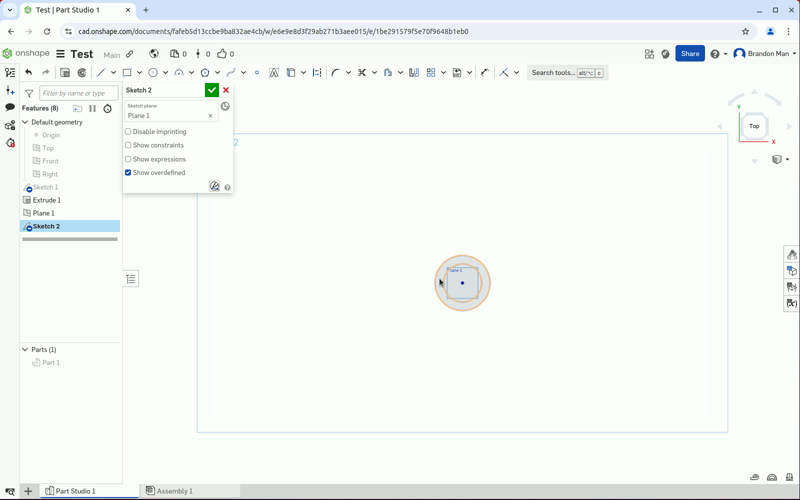
scroll(6)
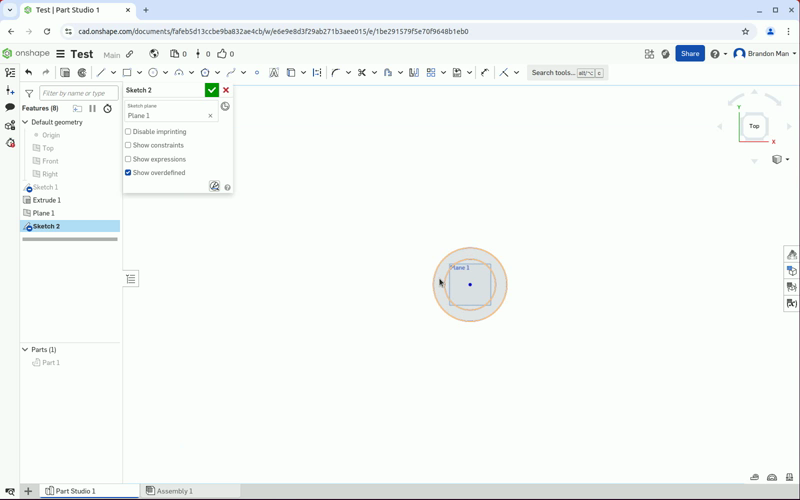
scroll(6)
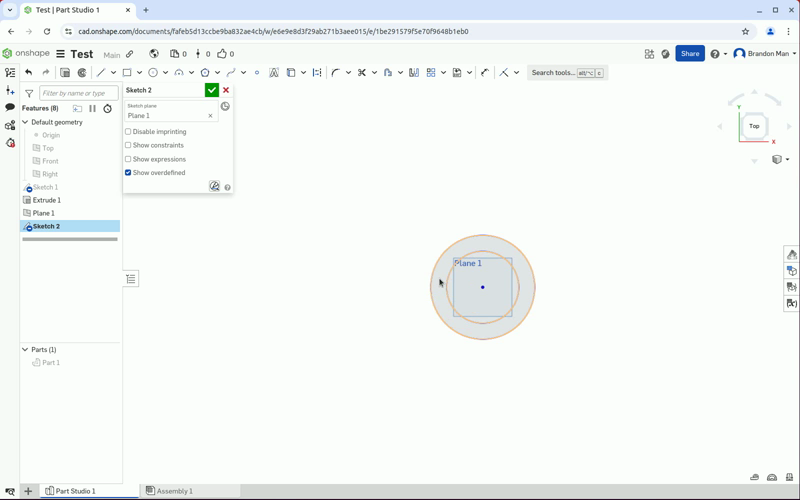
scroll(6)
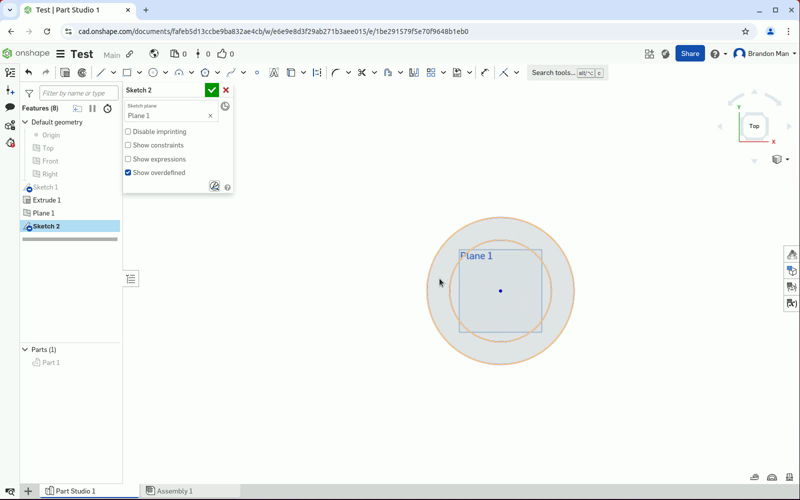
scroll(6)
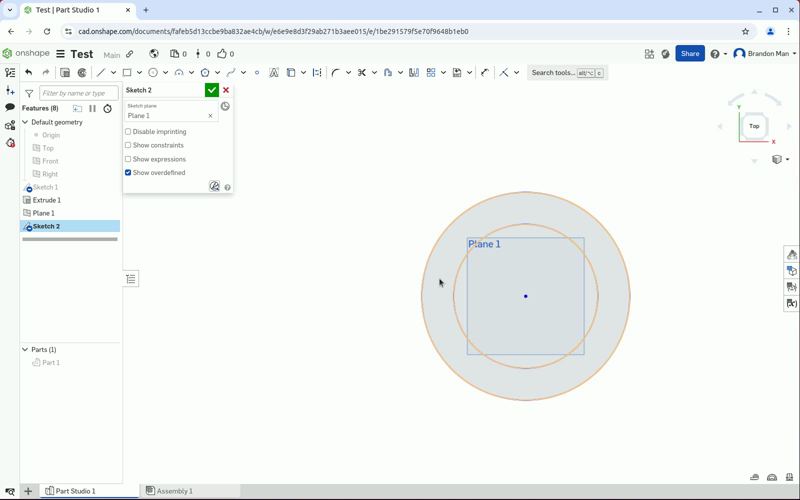
scroll(6)
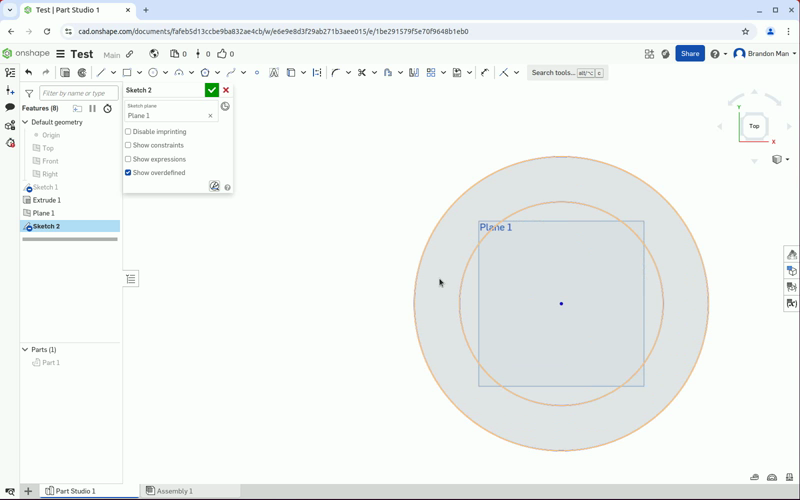
scroll(6)
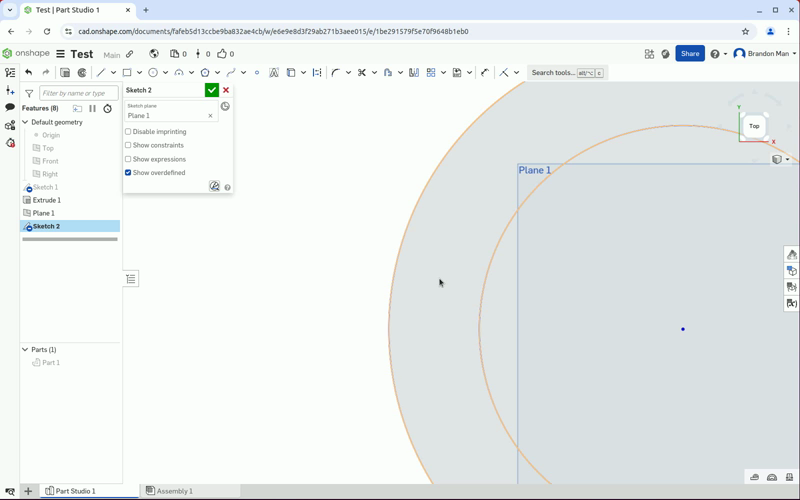
click(439, 278)
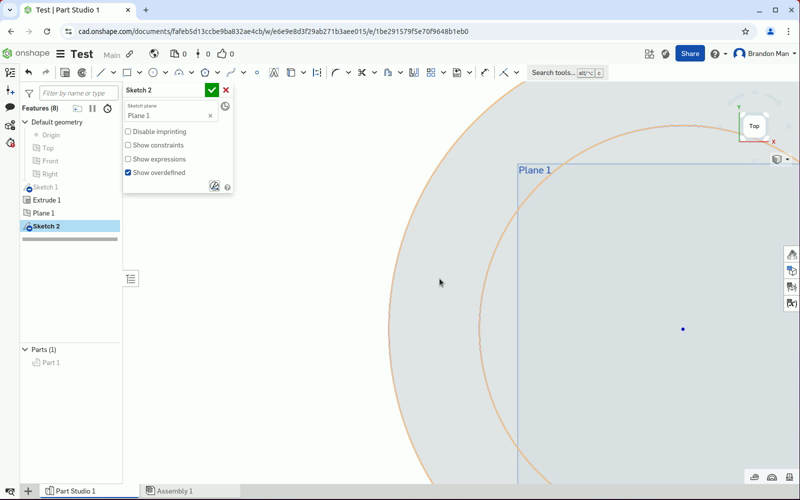
scroll(-6)
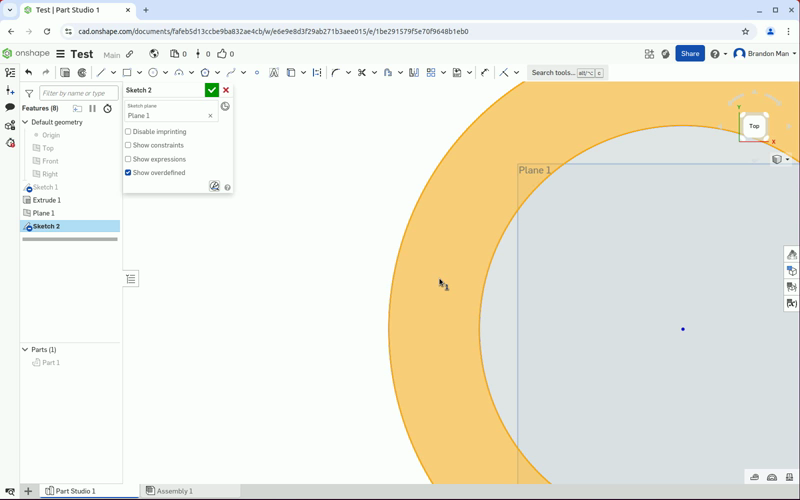
scroll(-6)
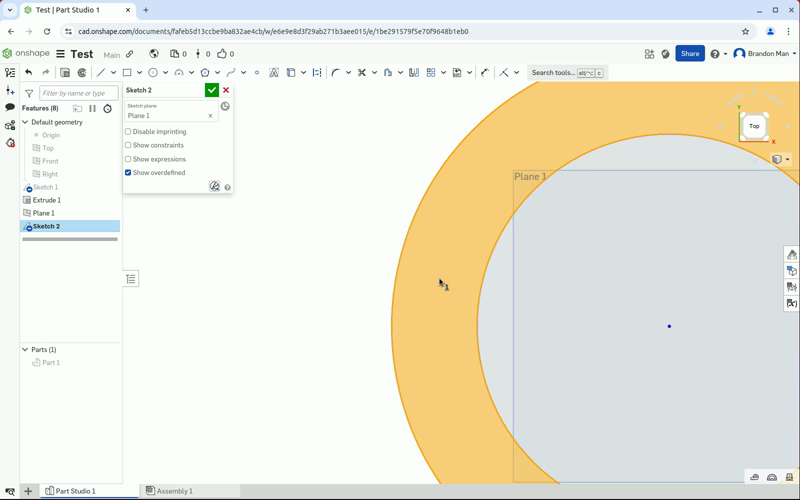
scroll(-6)
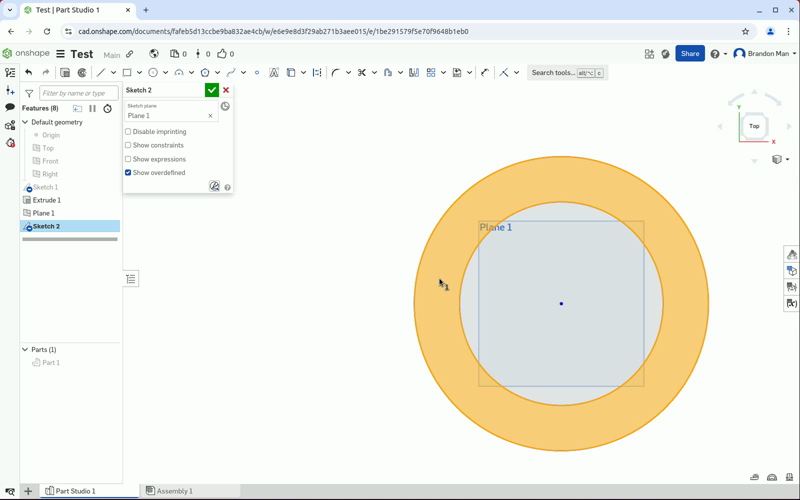
scroll(-6)
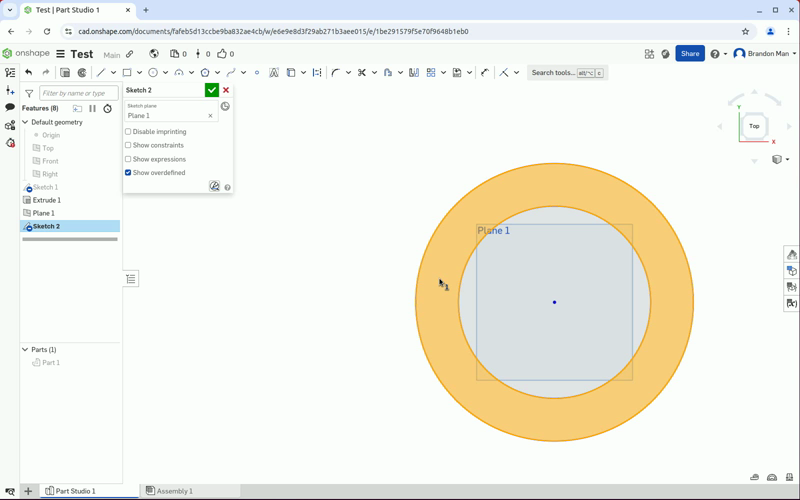
scroll(-6)
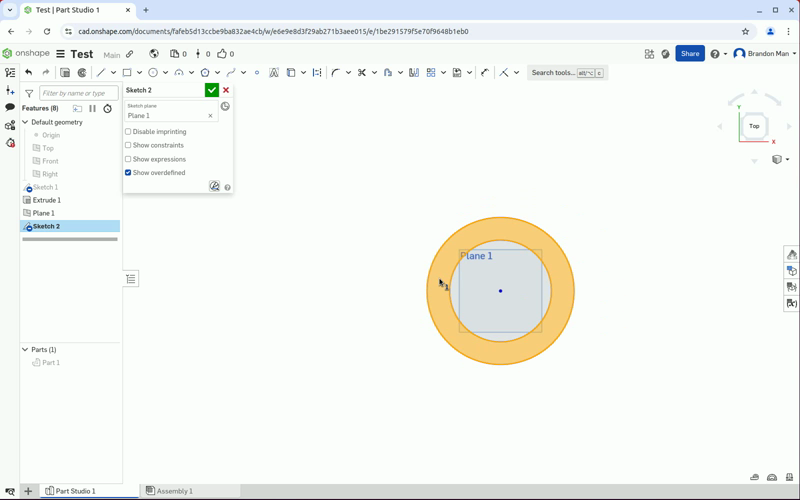
scroll(-6)
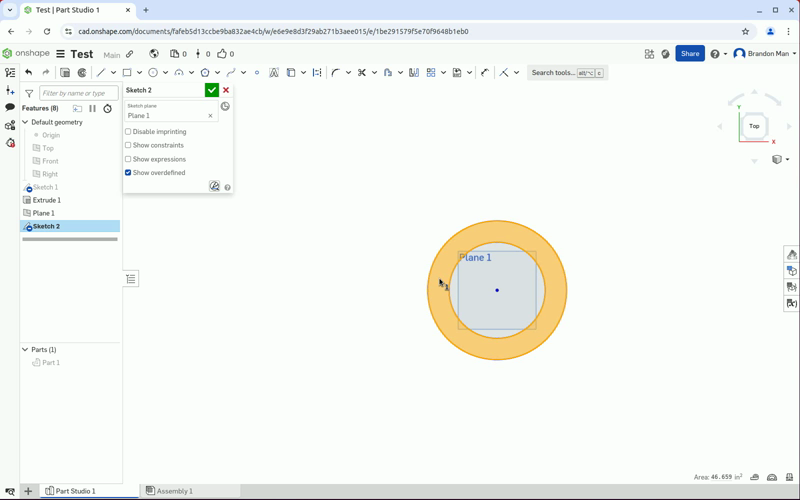
scroll(-6)
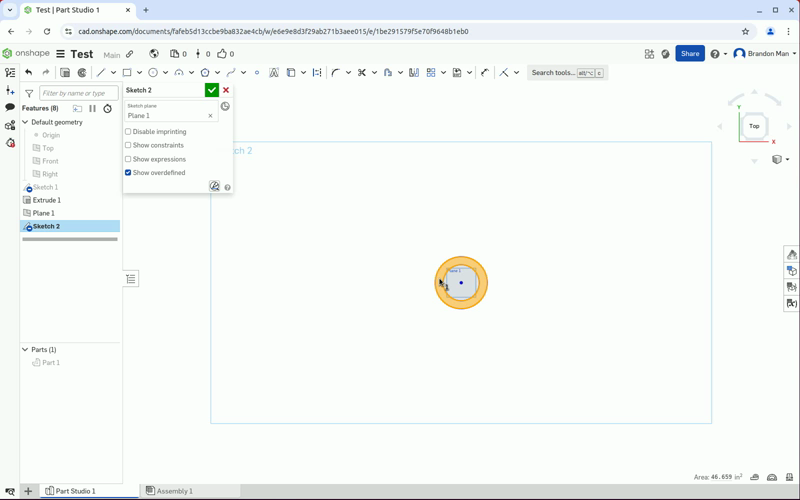
mouse_move(73, 352)
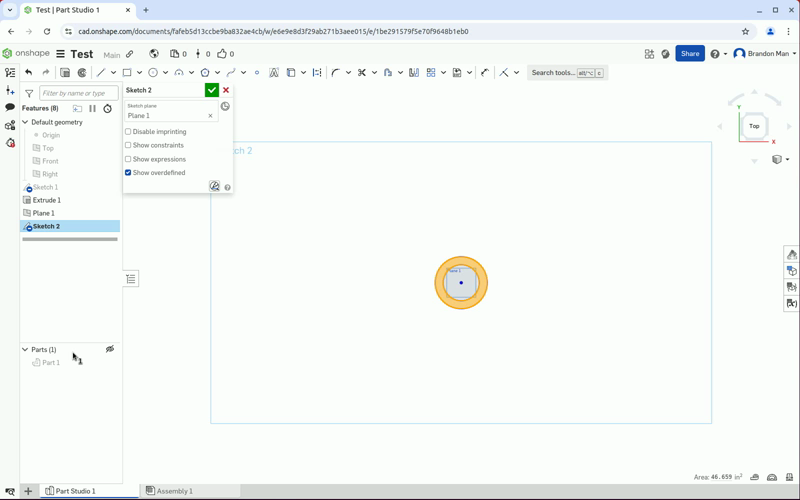
key(shift+y)
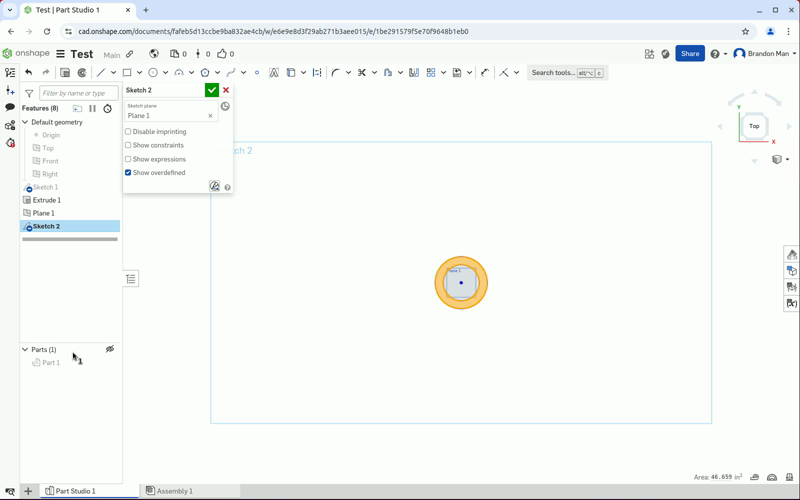
key(shift+e)
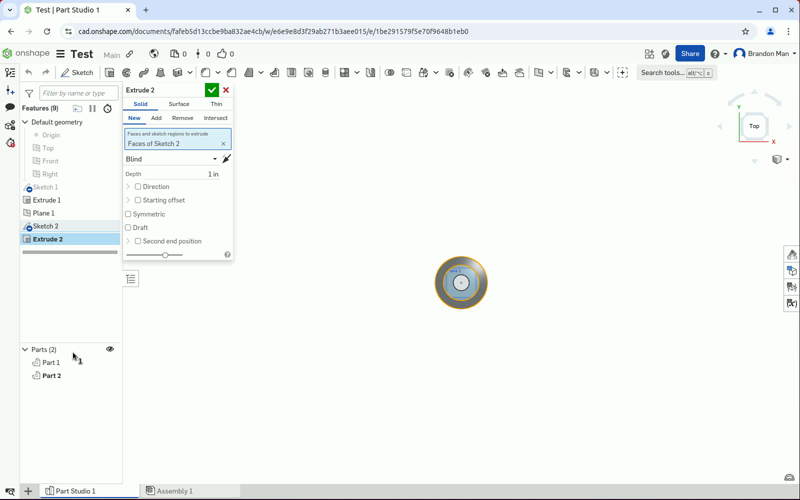
mouse_move(143, 106)
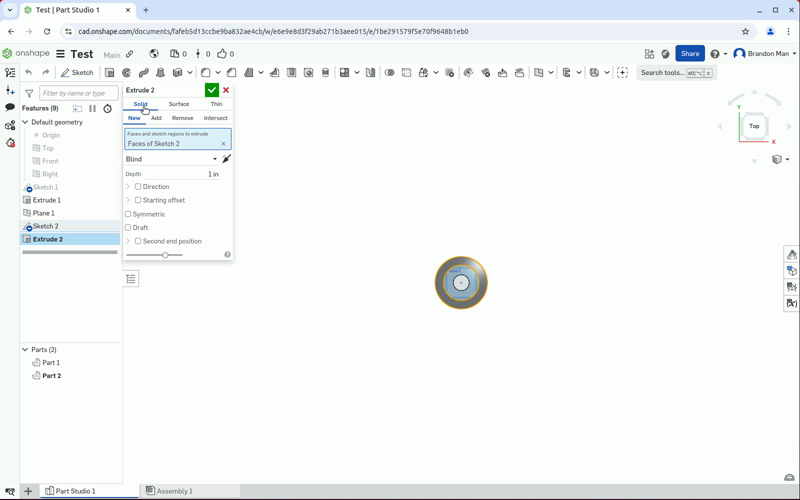
click(143, 106)
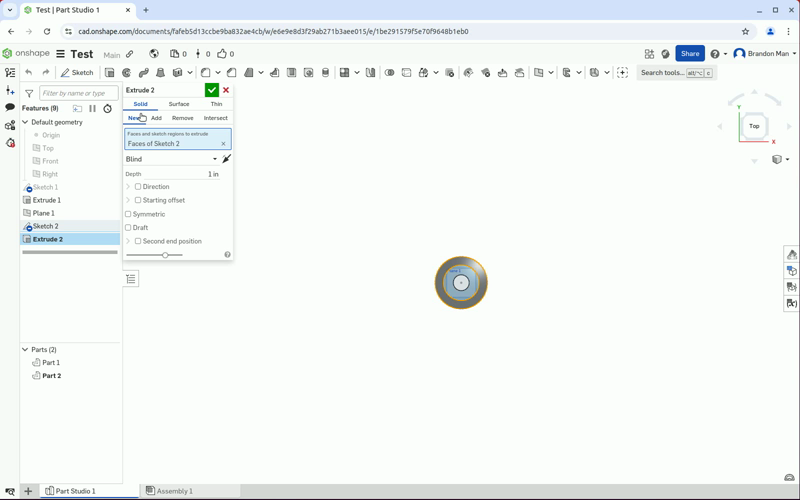
mouse_move(137, 120)
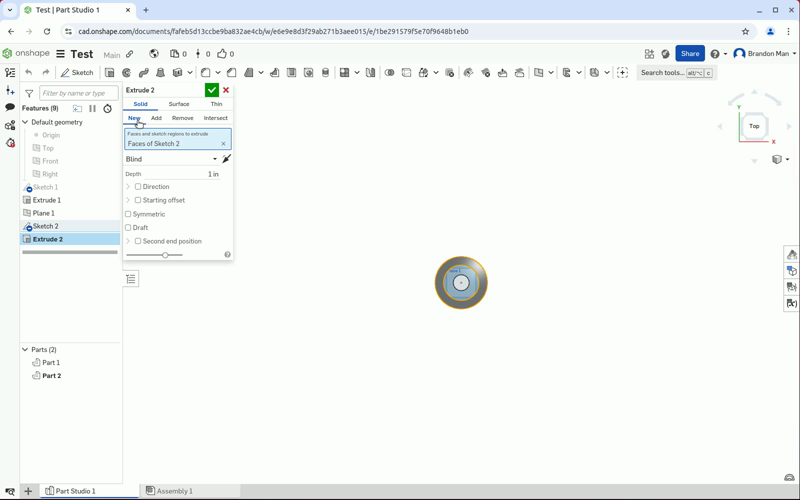
click(137, 120)
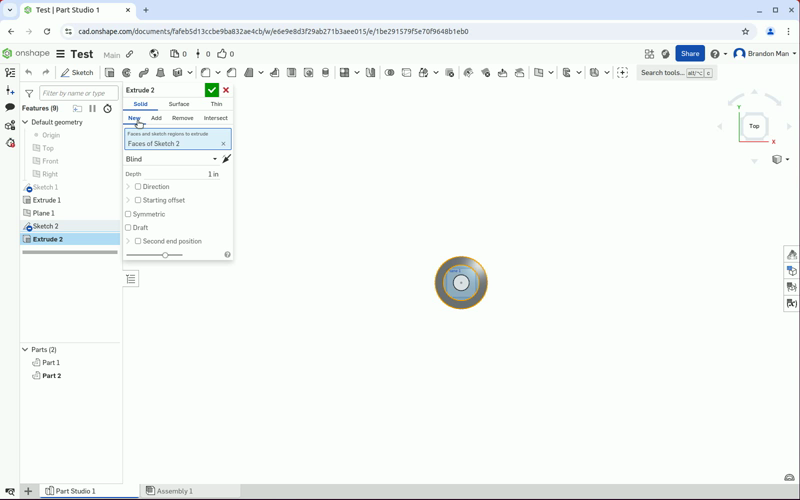
key(tab, 4)
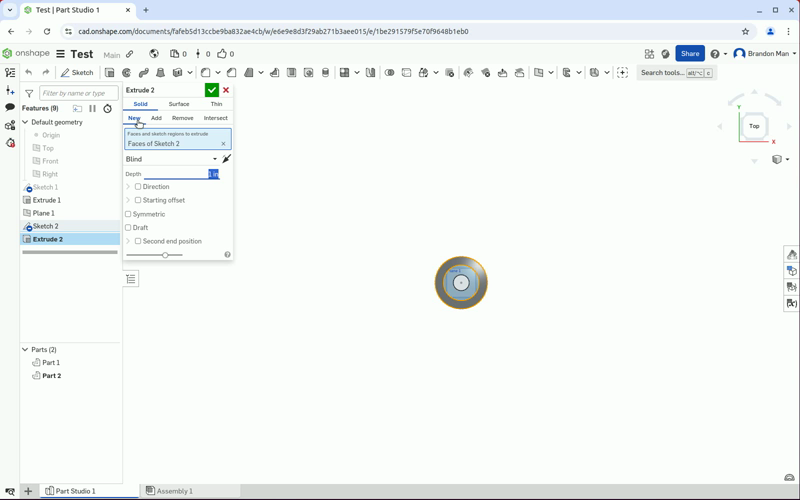
text(8.184)
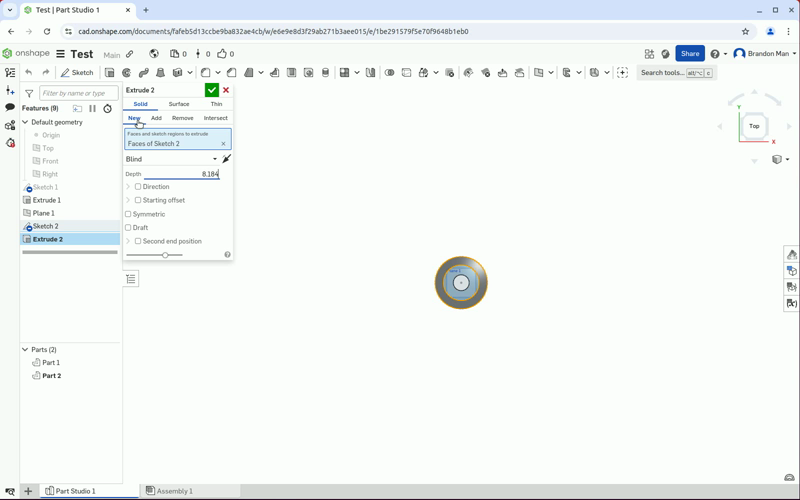
key(enter)
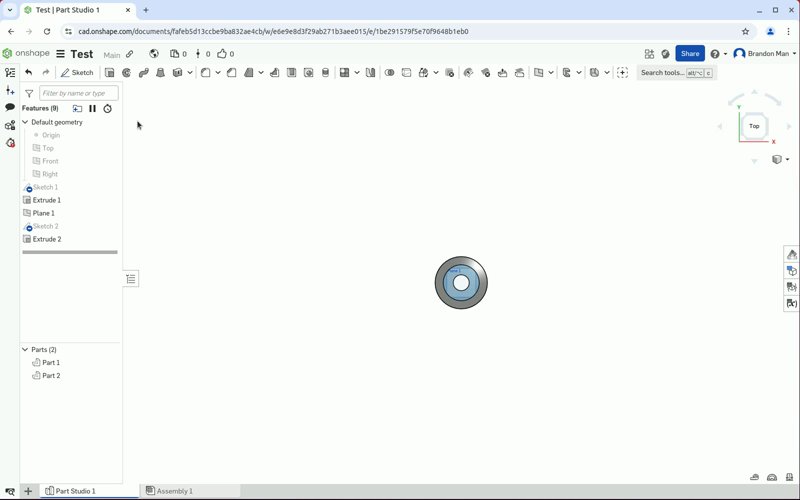
key(shift+h)
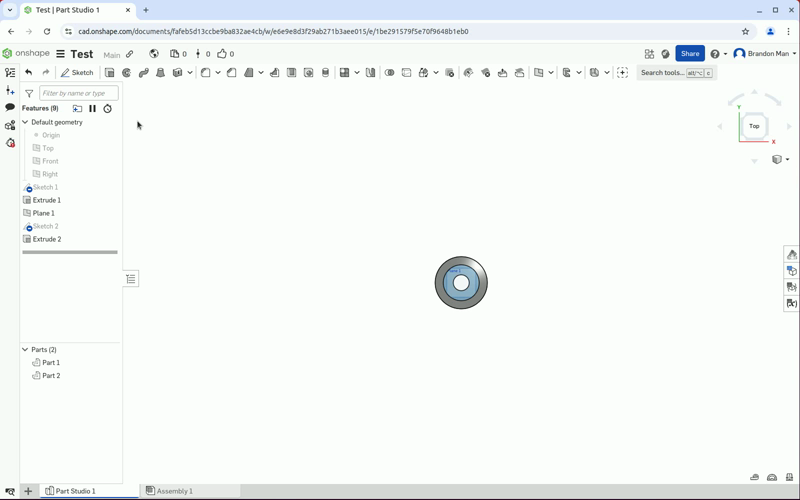
key(shift+h)
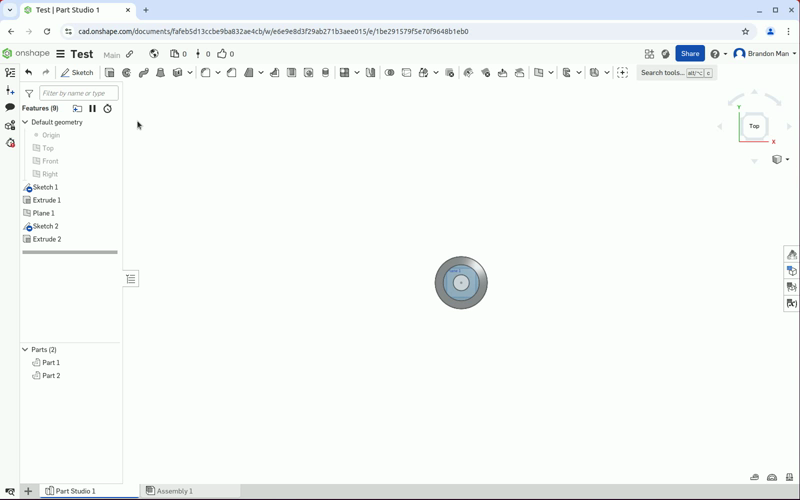
key(shift+7)
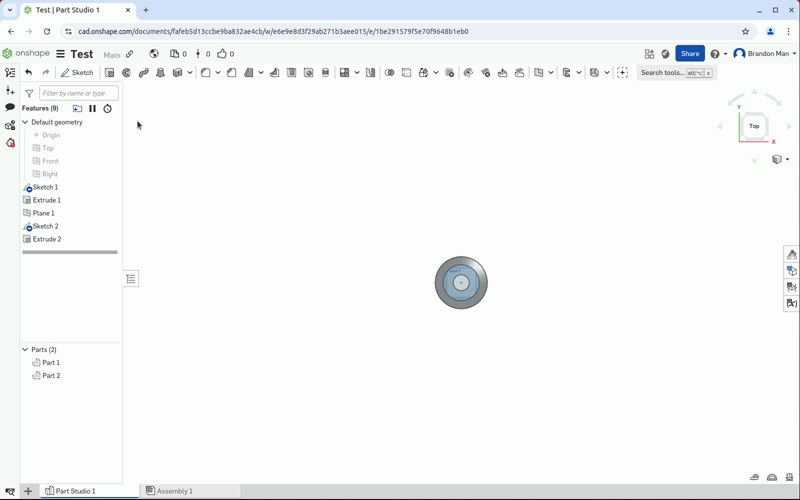
key(up, 3)
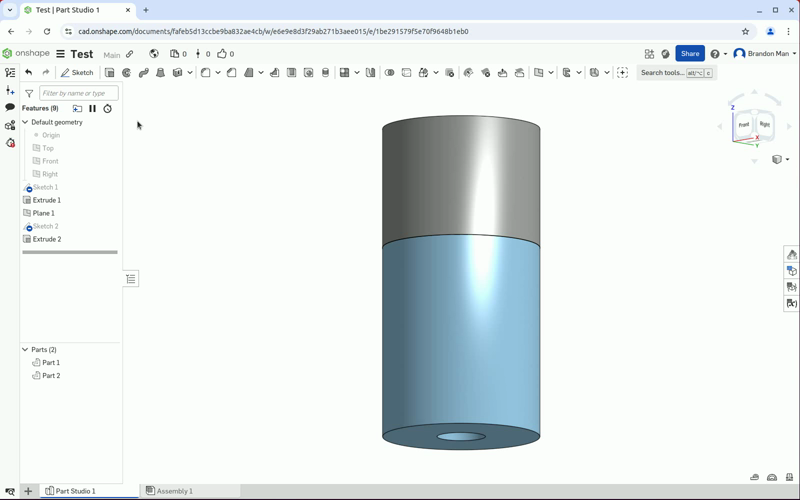
key(left, 3)
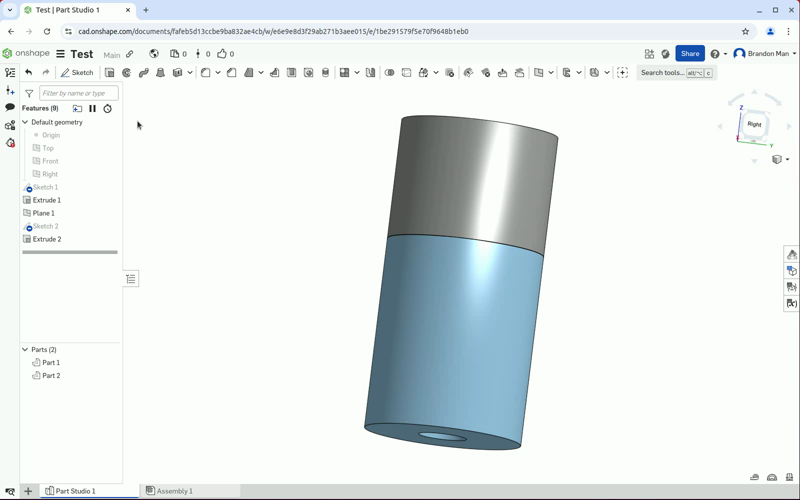
key(right, 3)
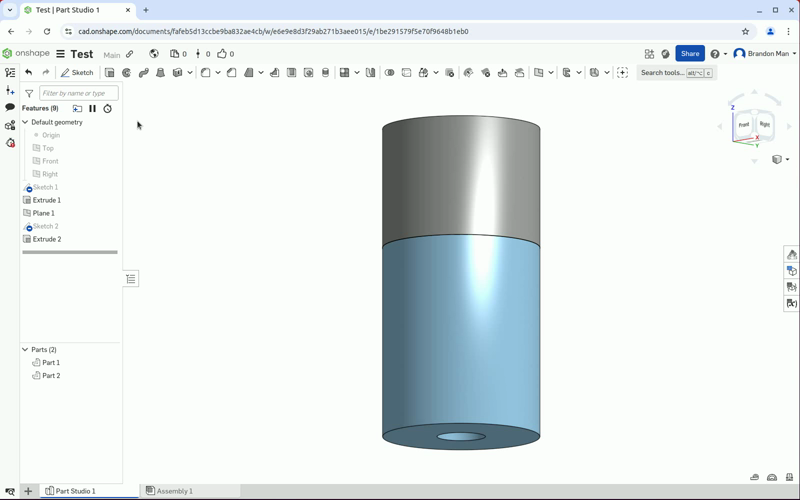
key(down, 3)
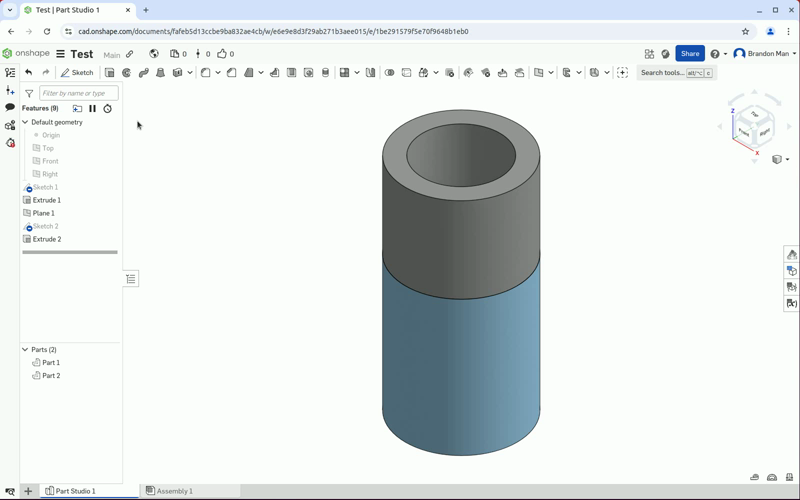
mouse_move(73, 189)
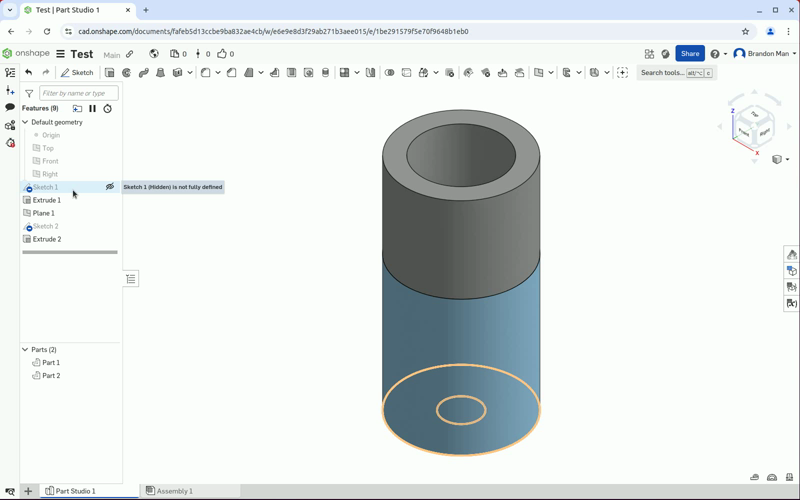
click(73, 189)